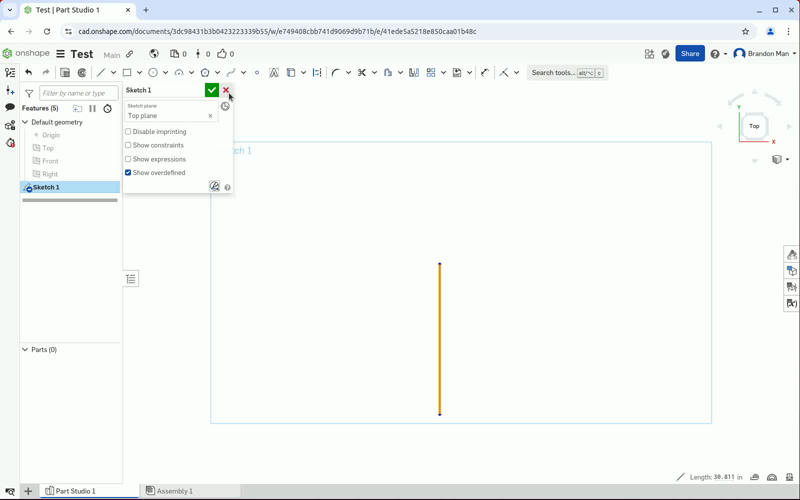
key(shift+h)
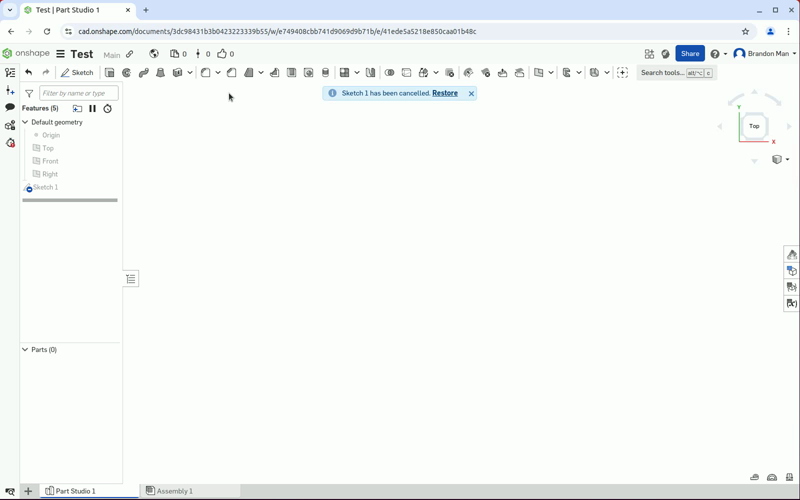
mouse_move(73, 352)
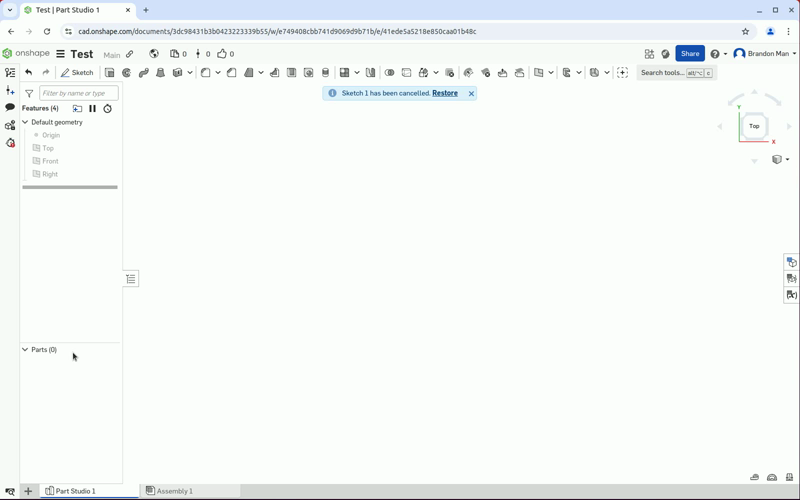
key(y)
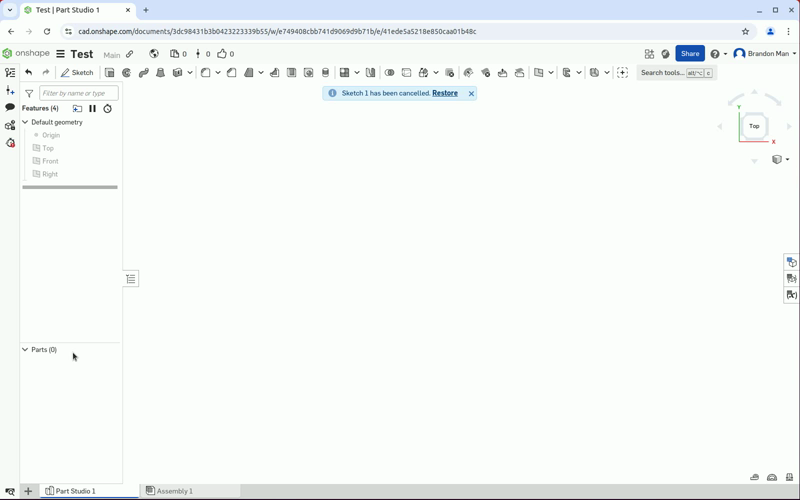
key(shift+p)
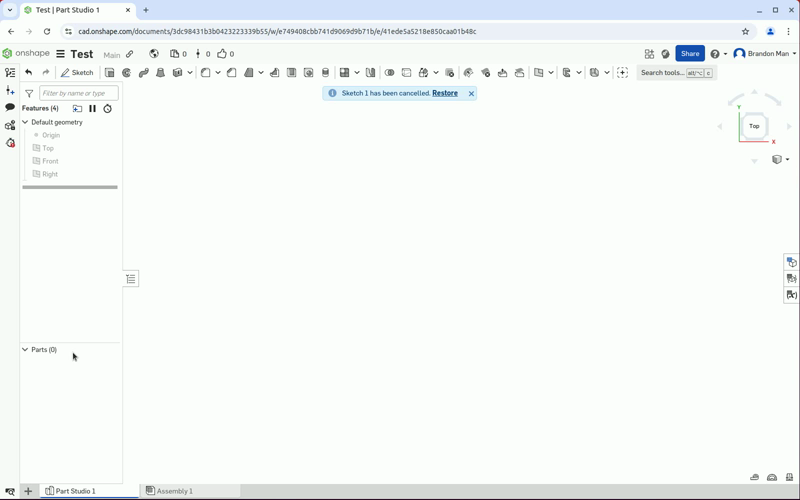
key(space)
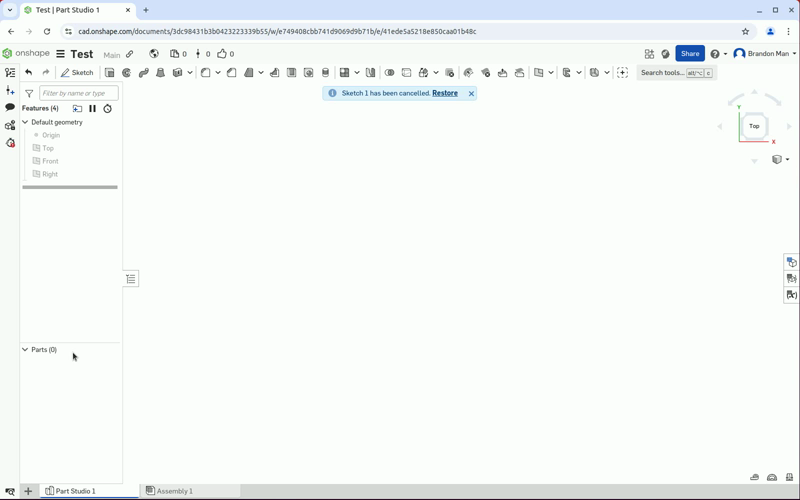
key_down(shift)
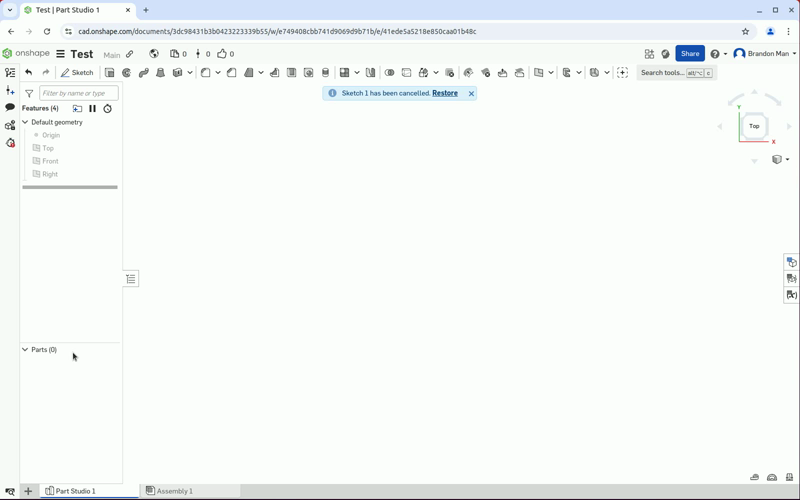
key(up)
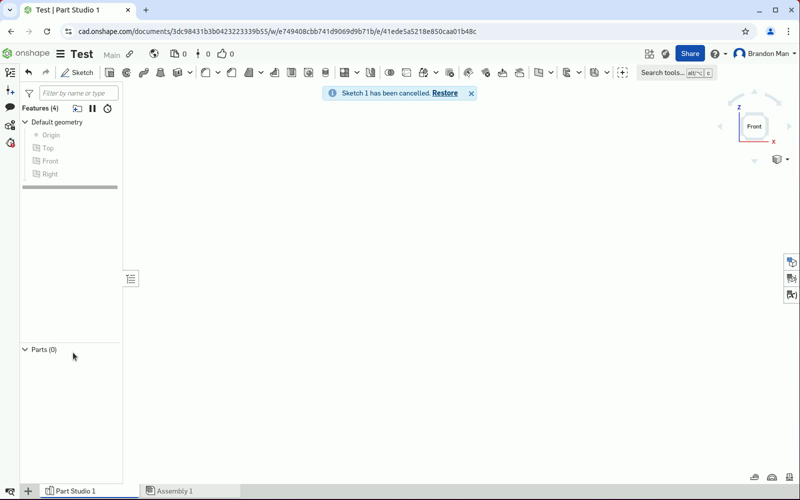
key_up(shift)
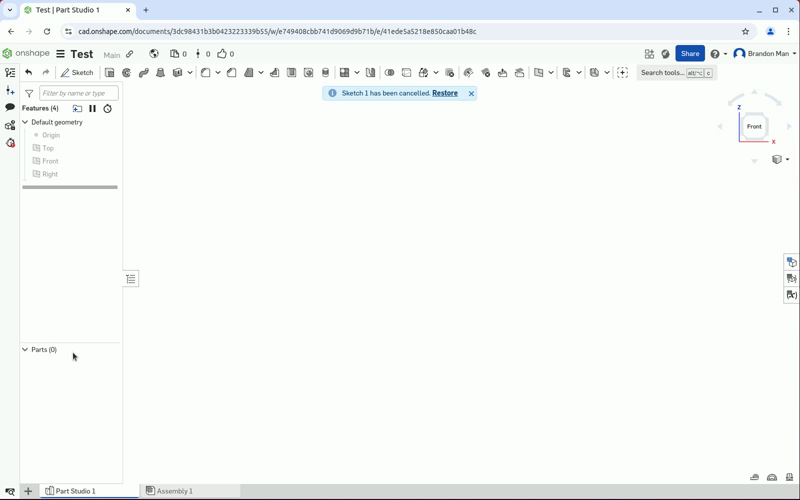
mouse_move(73, 352)
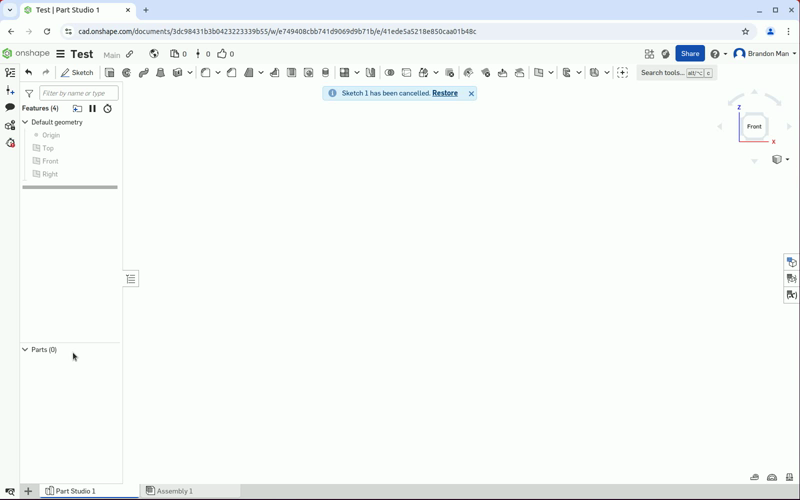
key(shift+y)
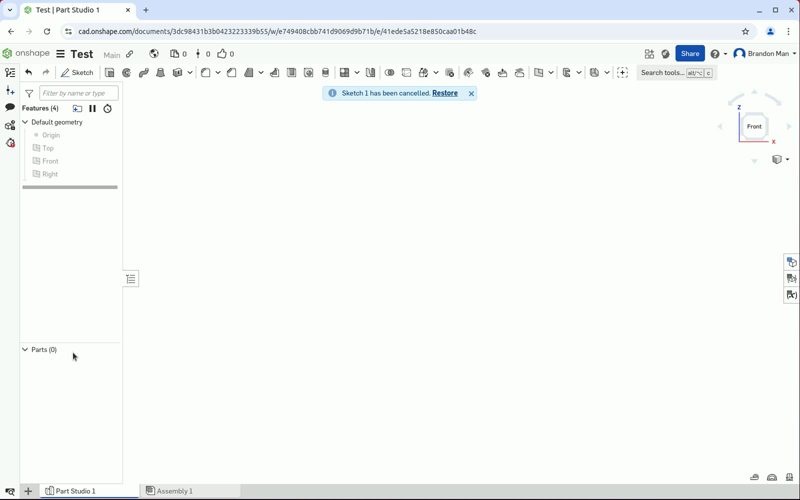
key(shift+s)
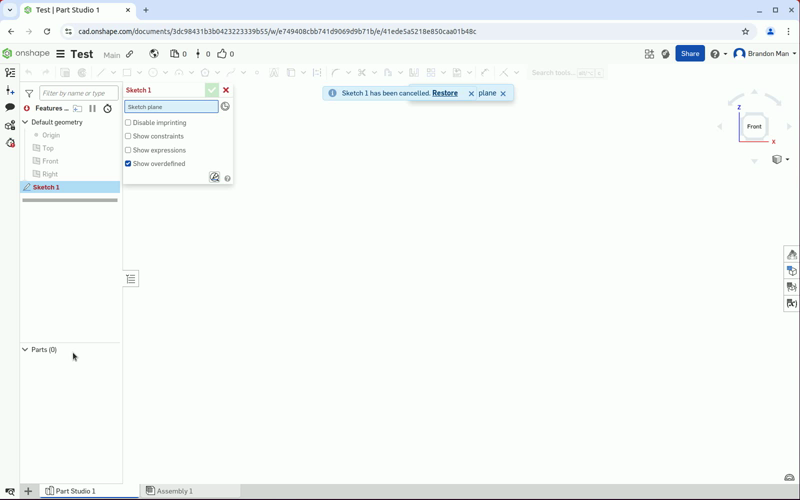
mouse_move(73, 163)
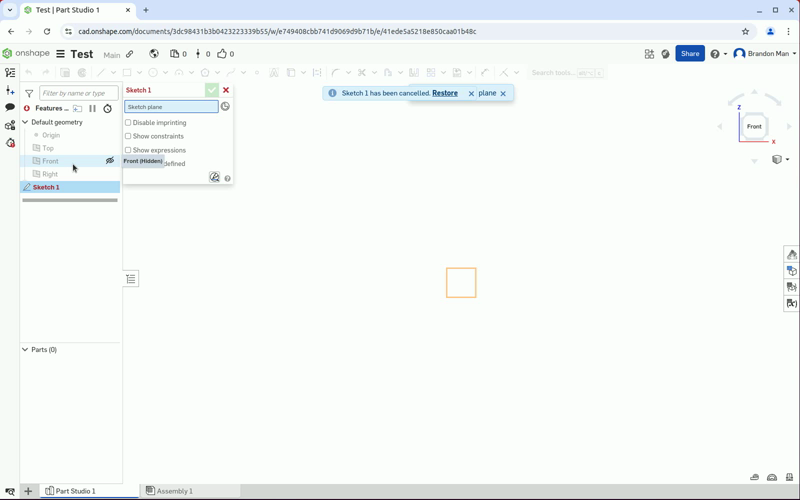
click(73, 163)
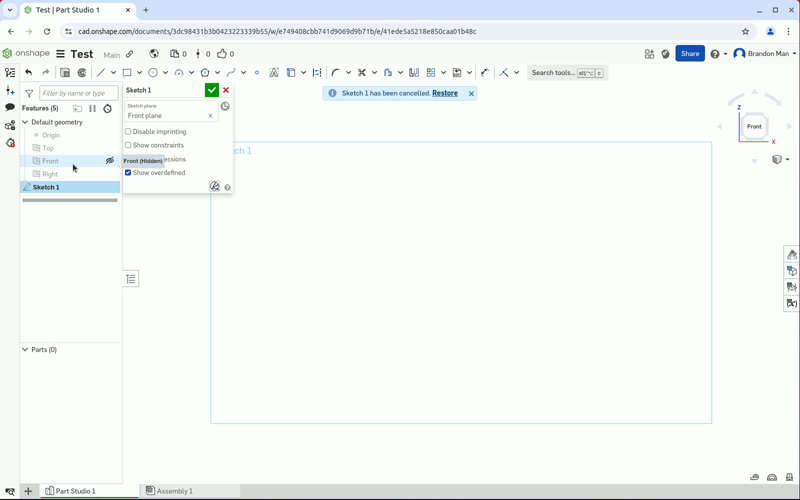
mouse_move(73, 352)
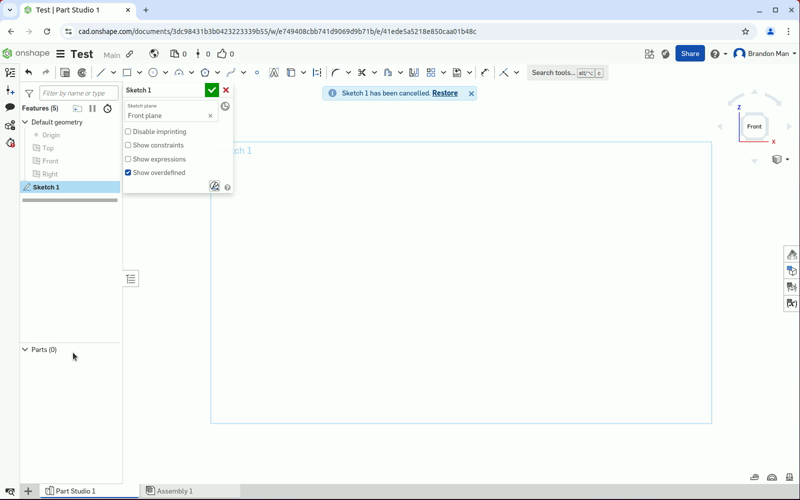
key(y)
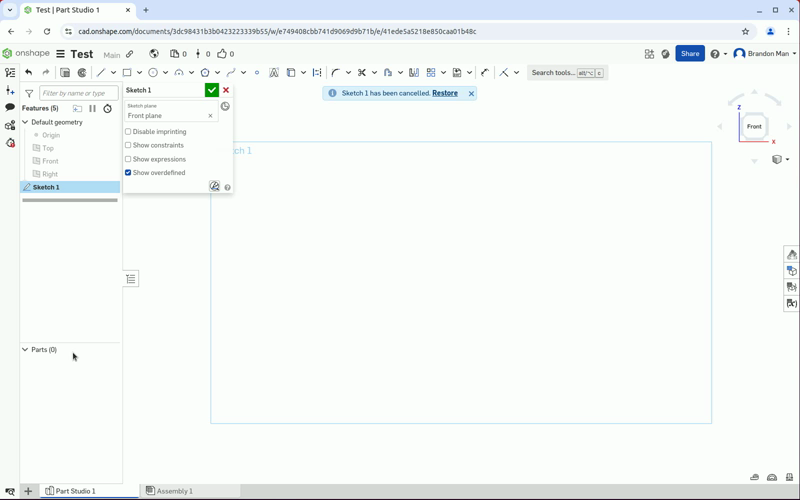
key(l)
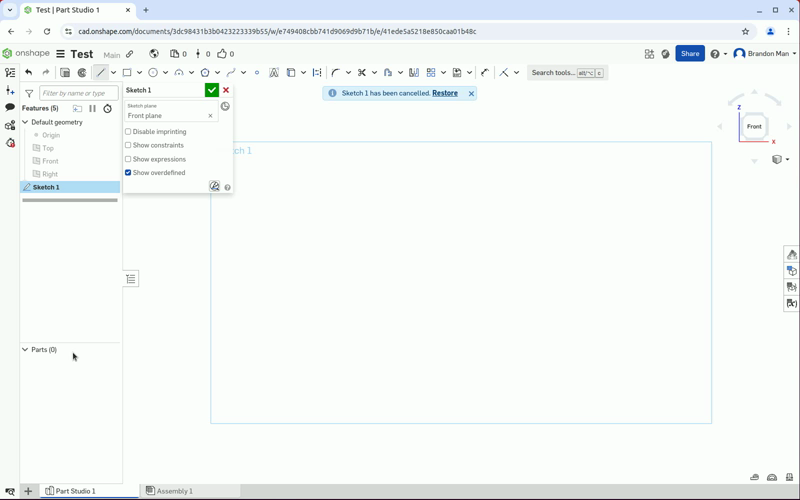
key_down(shift)
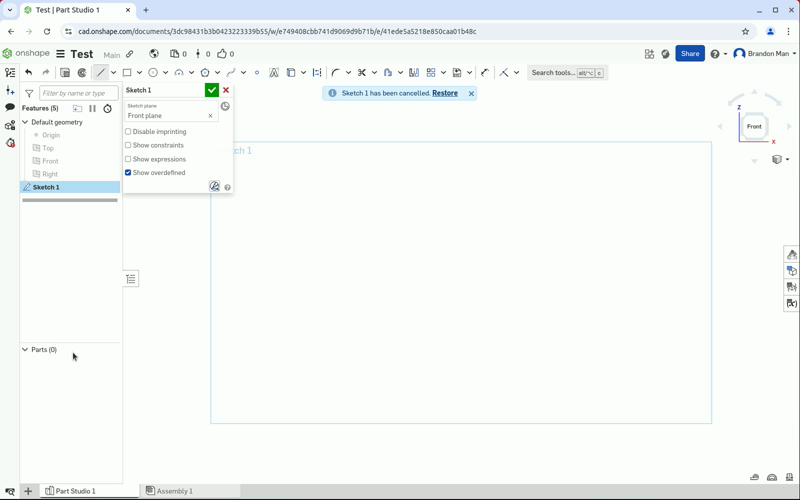
mouse_move(460, 395)
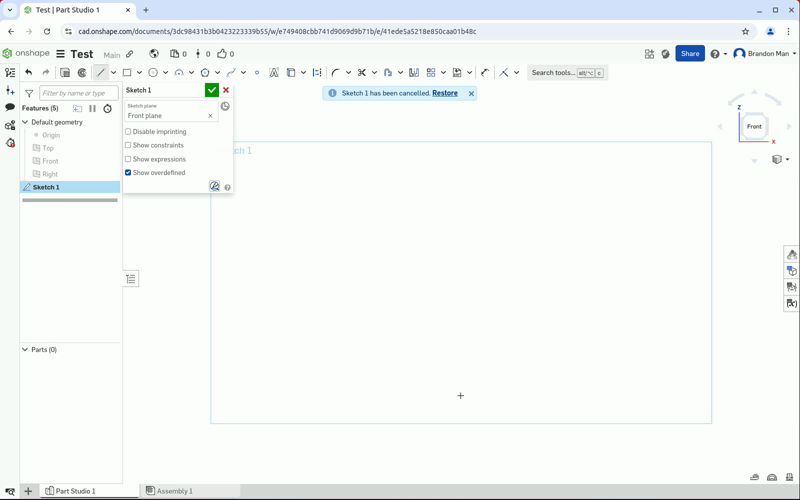
click(460, 395)
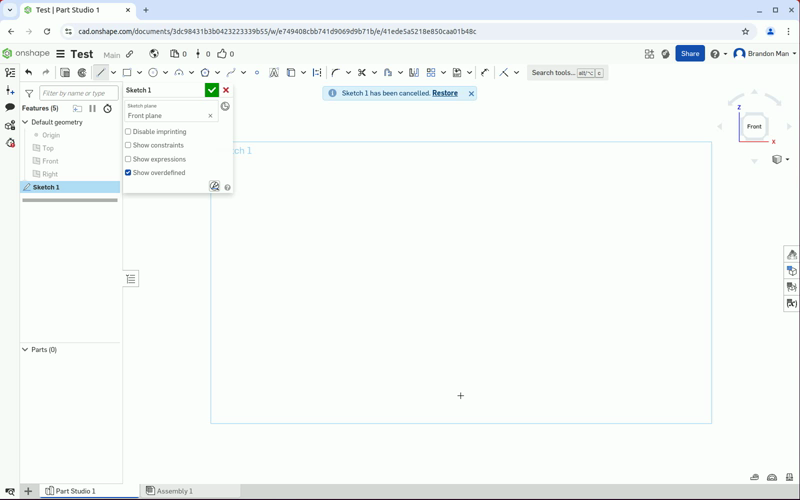
key_up(shift)
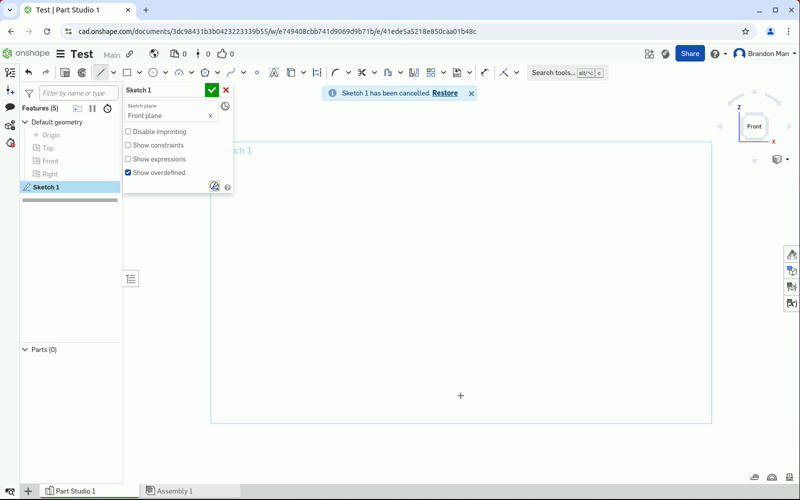
key_down(shift)
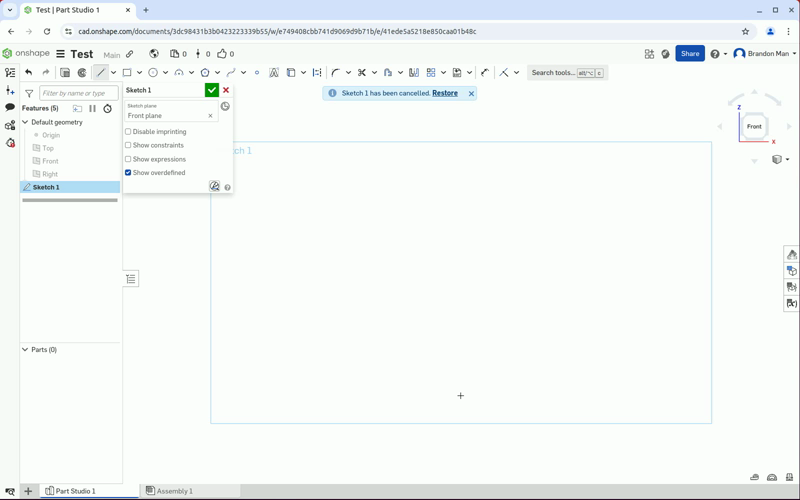
mouse_move(531, 395)
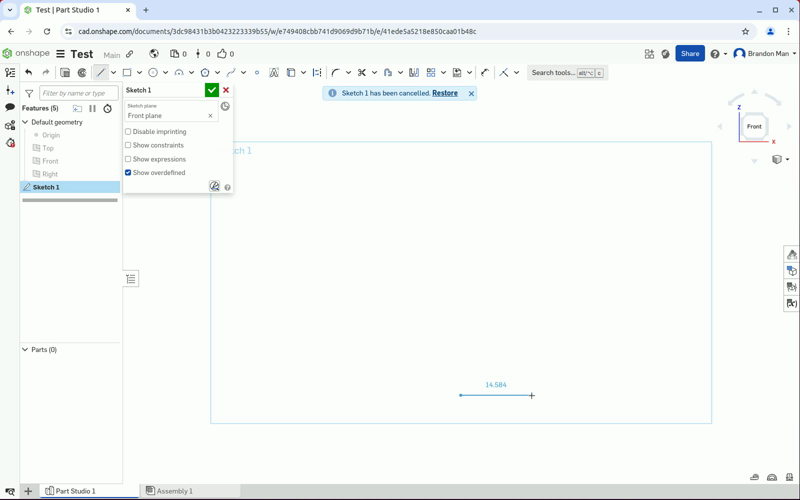
click(531, 395)
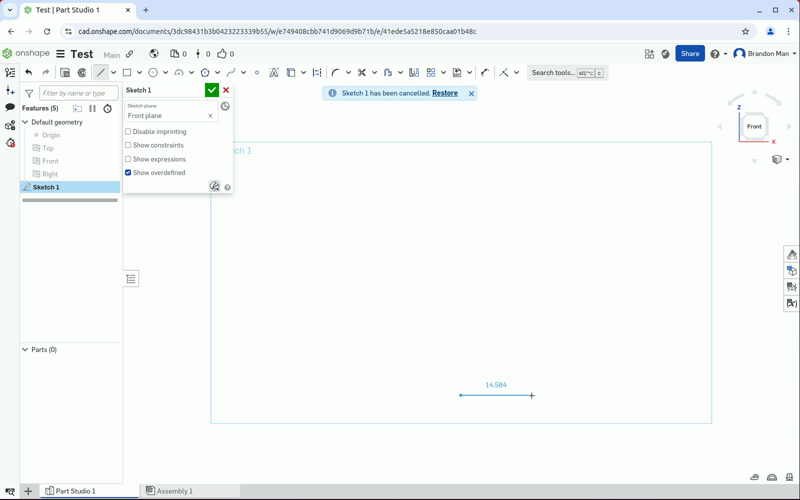
key_up(shift)
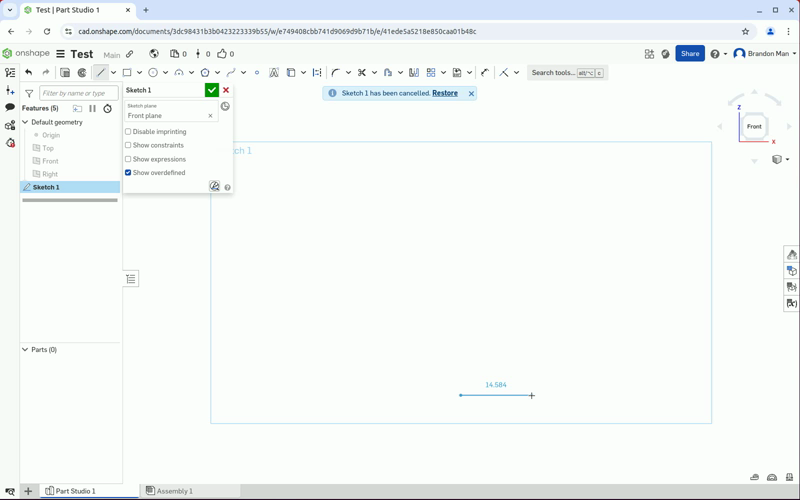
key_down(shift)
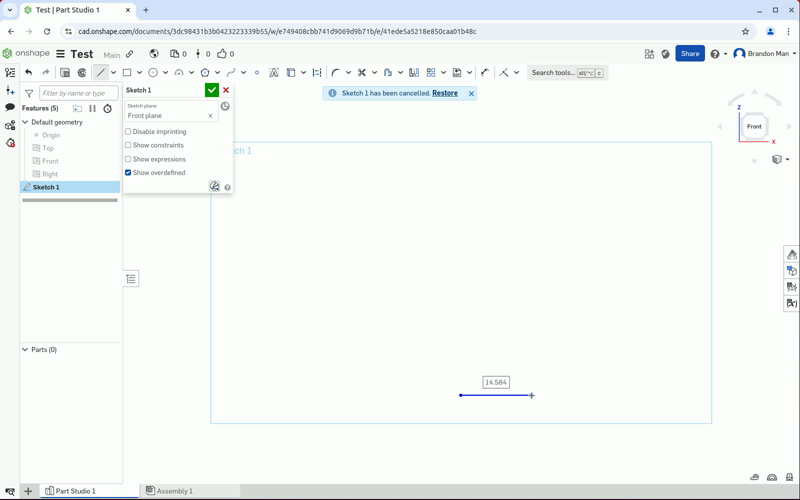
mouse_move(561, 395)
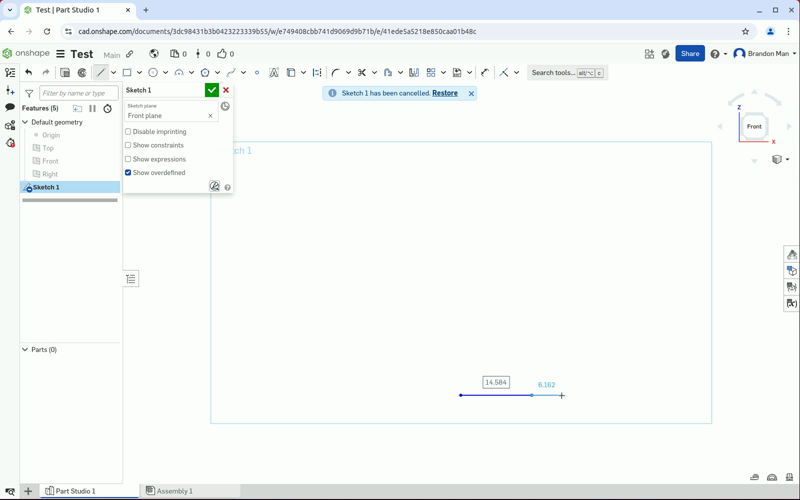
mouse_move(531, 381)
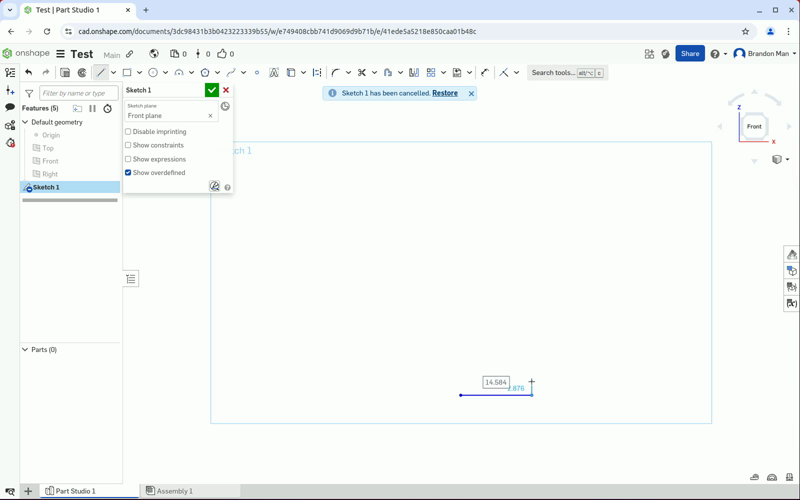
click(531, 381)
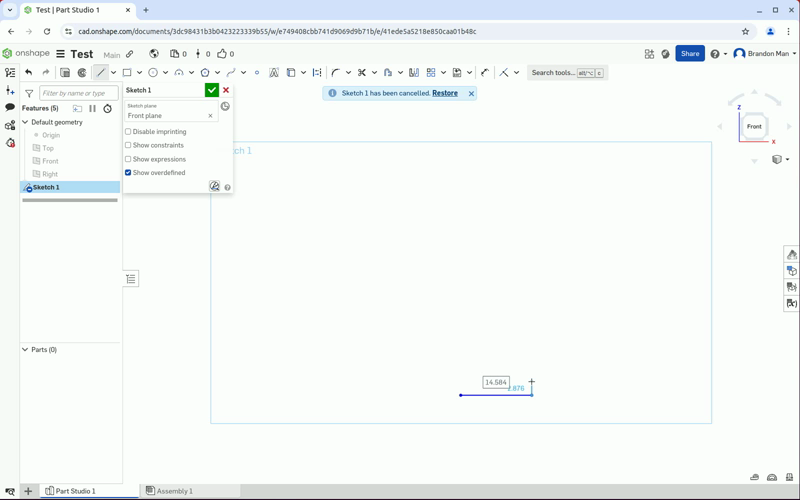
key_up(shift)
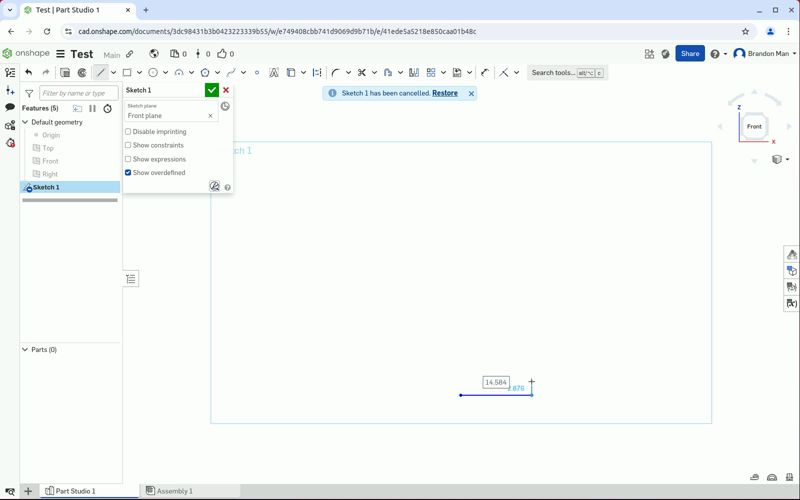
key_down(shift)
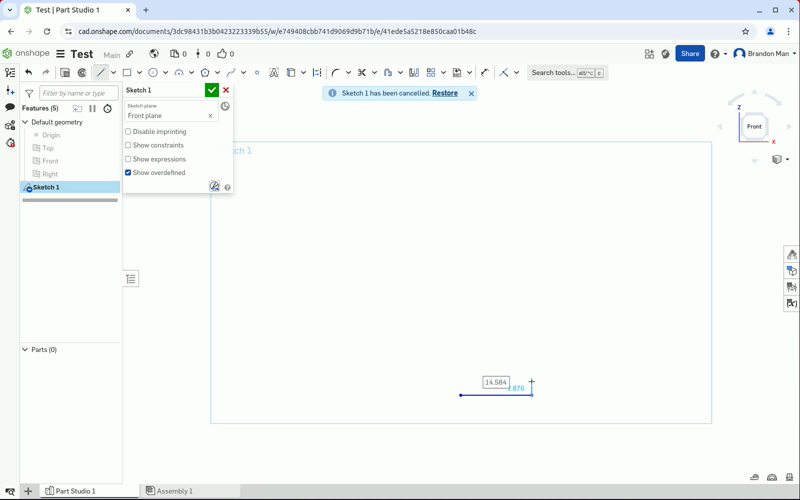
mouse_move(561, 381)
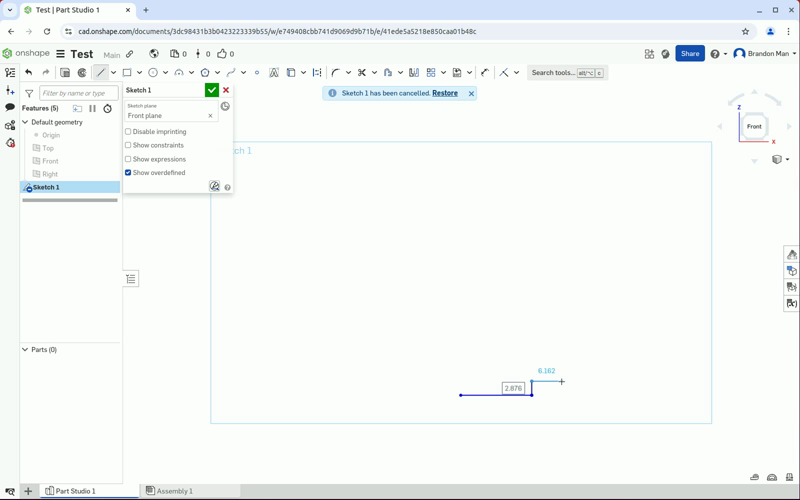
mouse_move(517, 381)
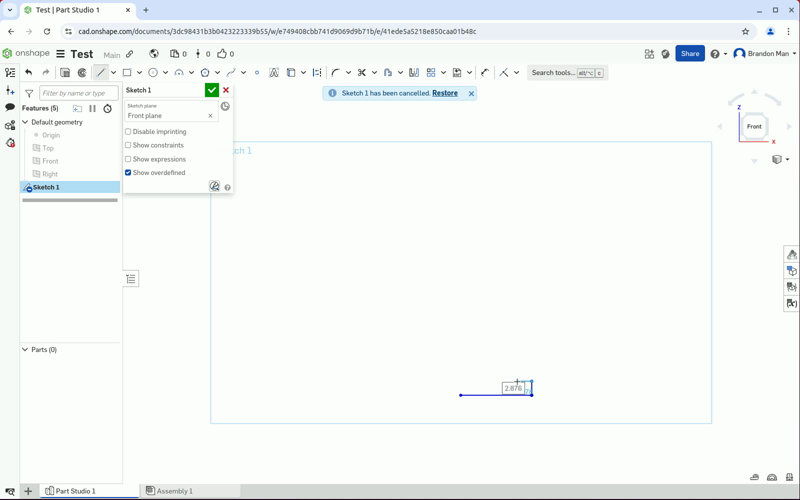
click(517, 381)
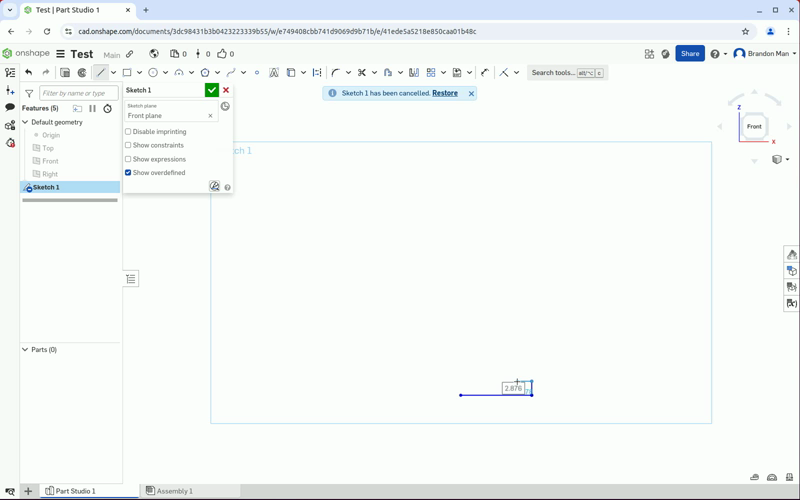
key_up(shift)
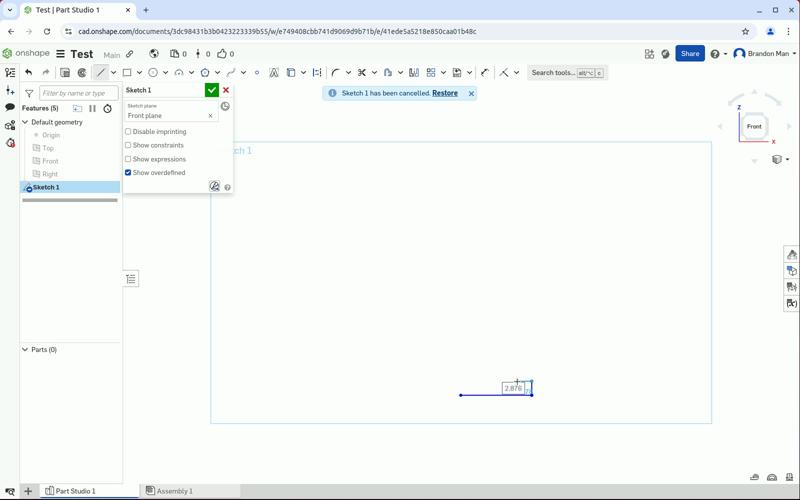
key_down(shift)
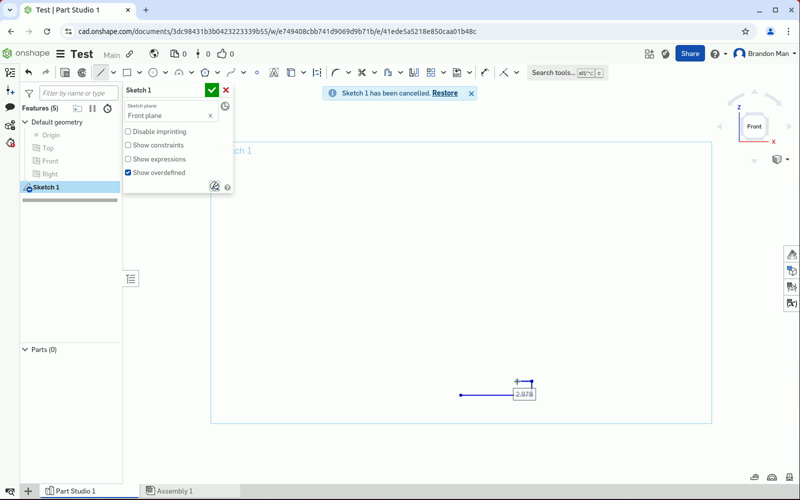
mouse_move(547, 381)
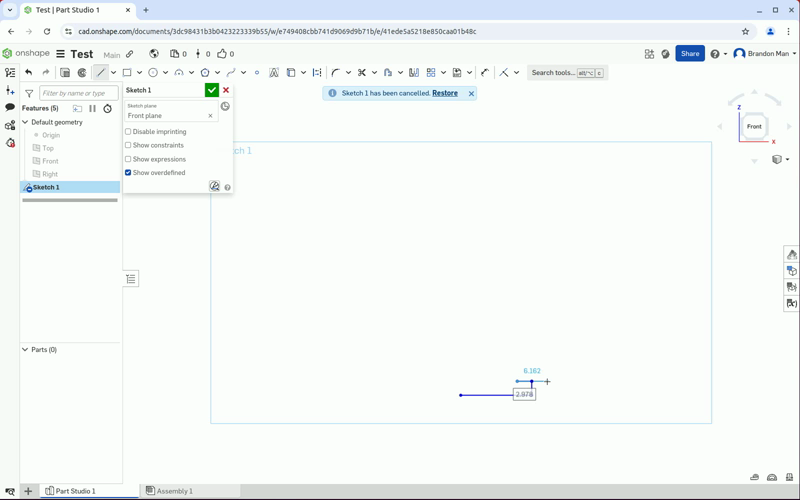
mouse_move(503, 381)
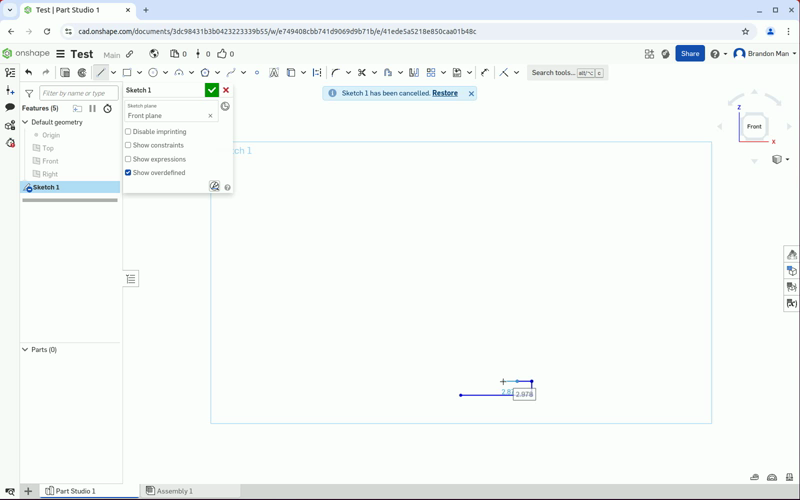
click(503, 381)
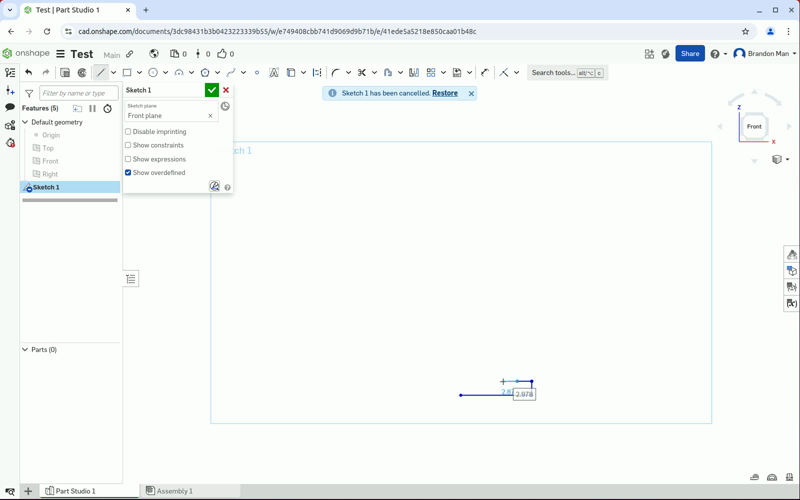
key_up(shift)
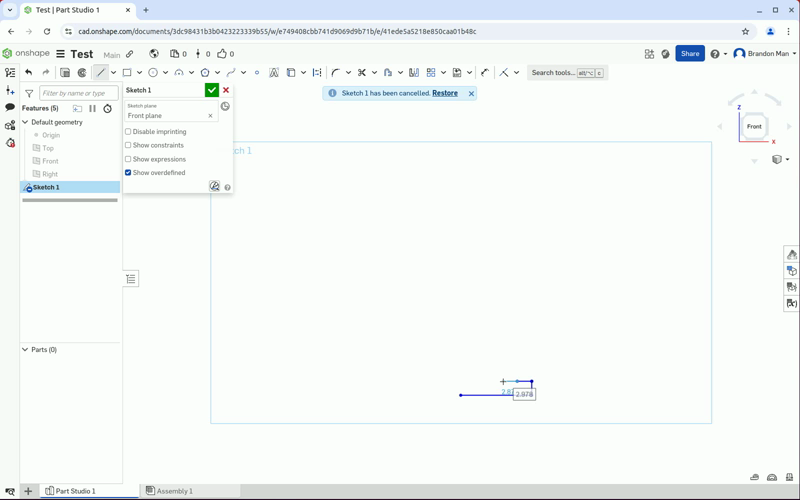
key_down(shift)
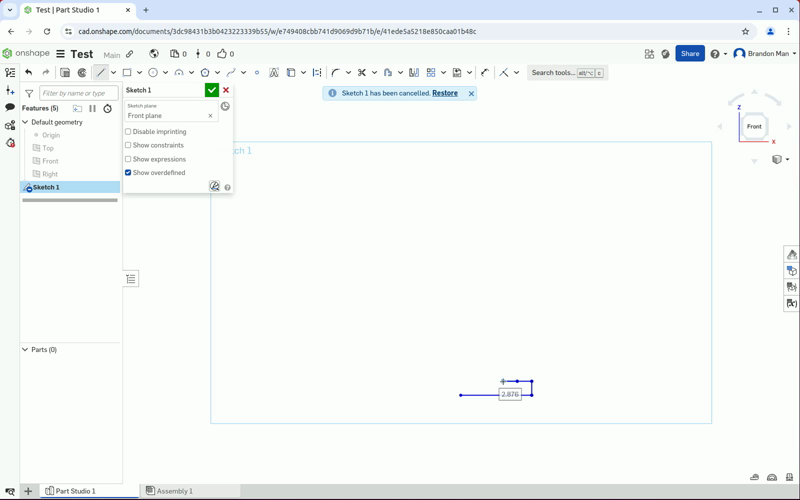
mouse_move(533, 381)
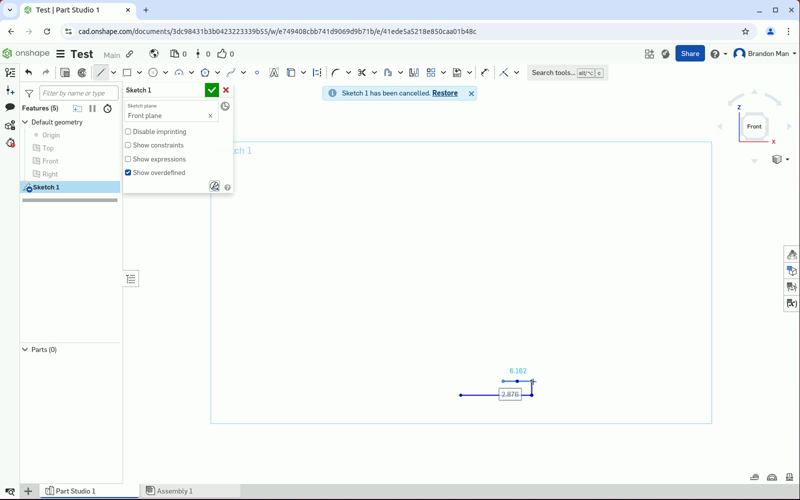
mouse_move(474, 381)
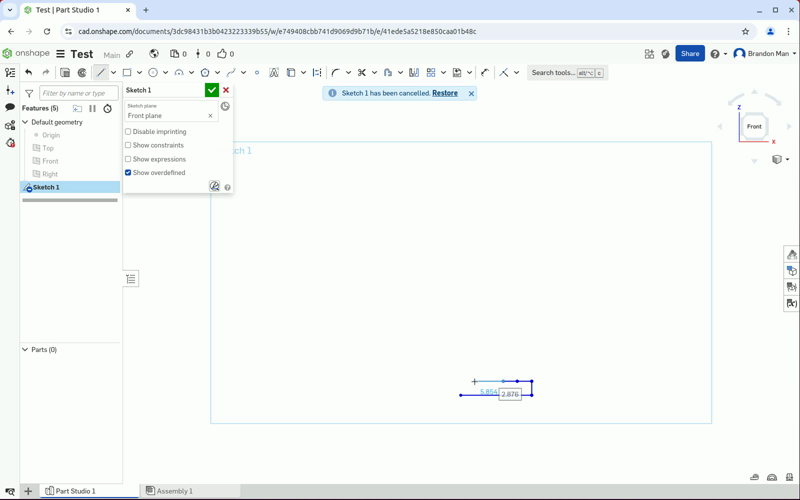
click(474, 381)
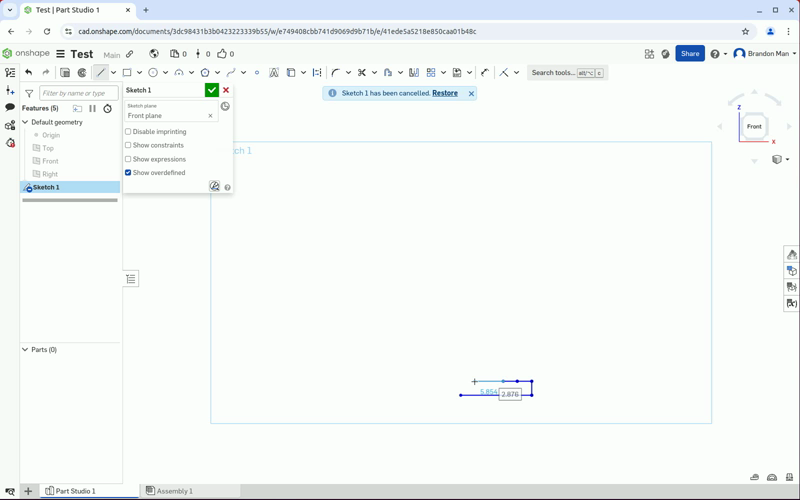
key_up(shift)
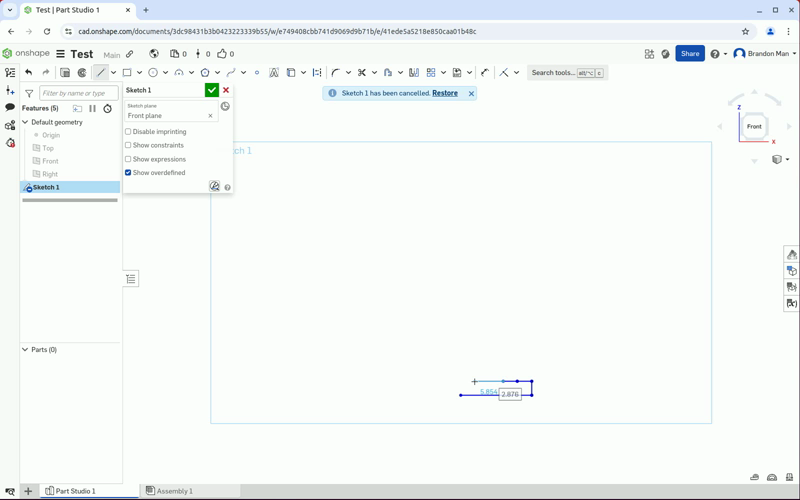
key_down(shift)
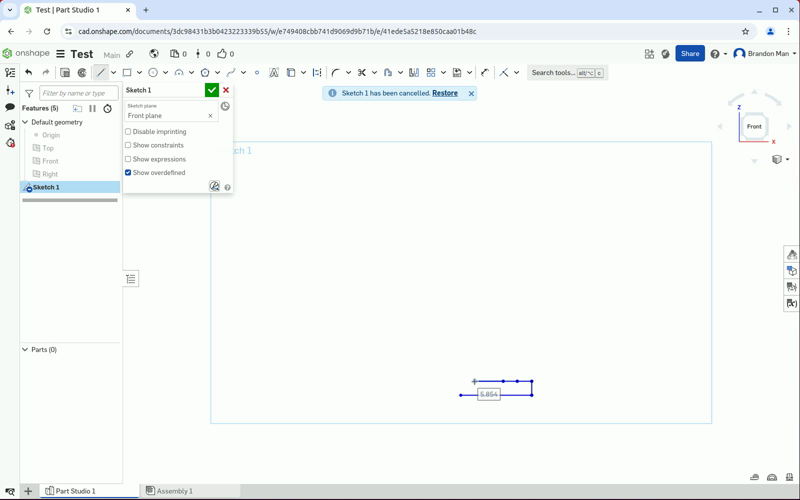
mouse_move(474, 185)
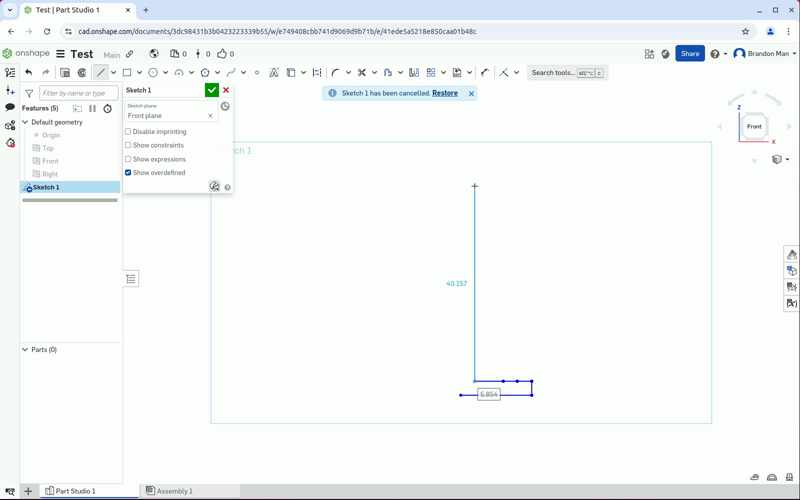
click(474, 185)
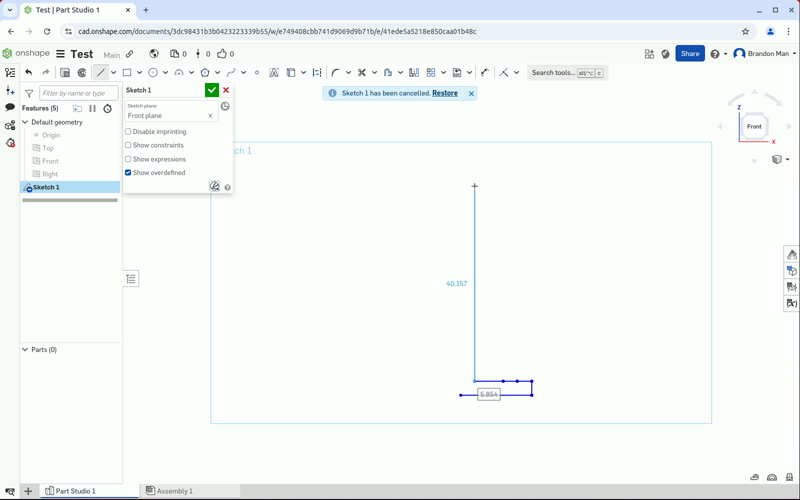
key_up(shift)
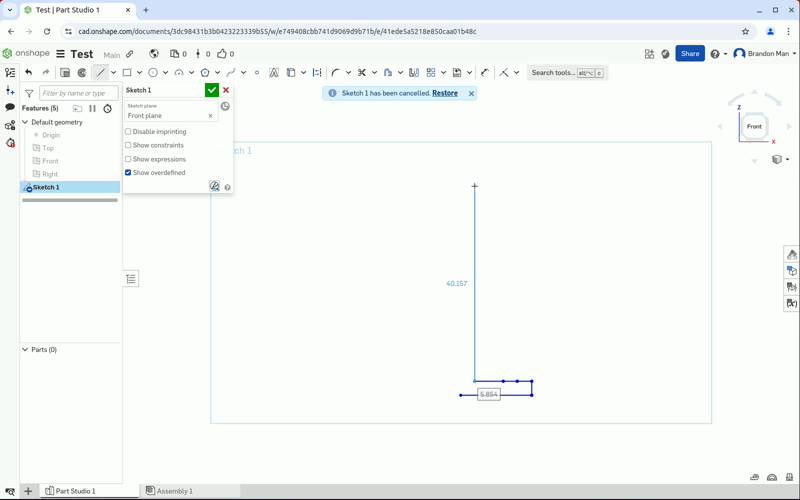
key_down(shift)
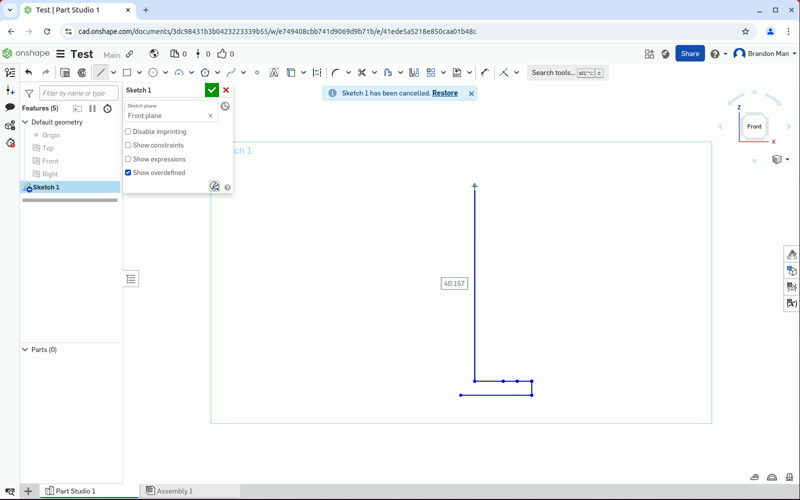
mouse_move(504, 185)
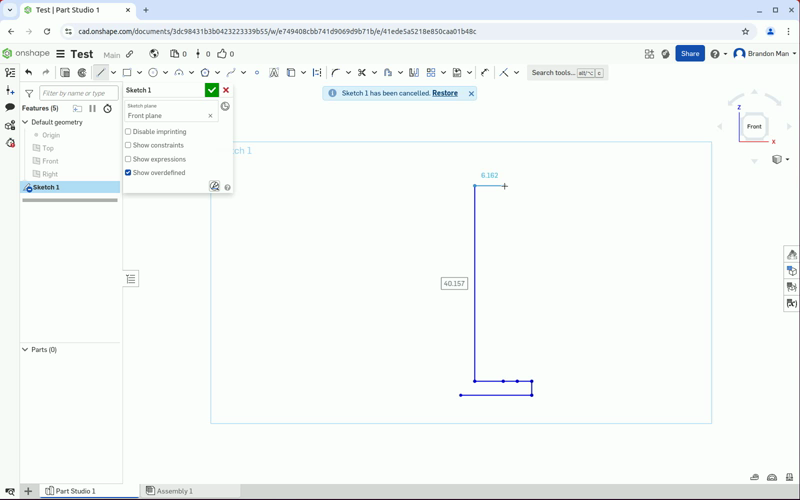
mouse_move(503, 185)
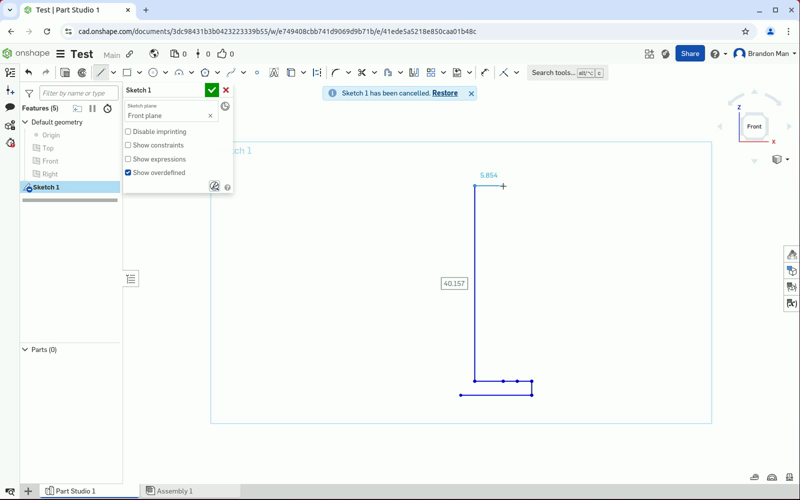
click(503, 185)
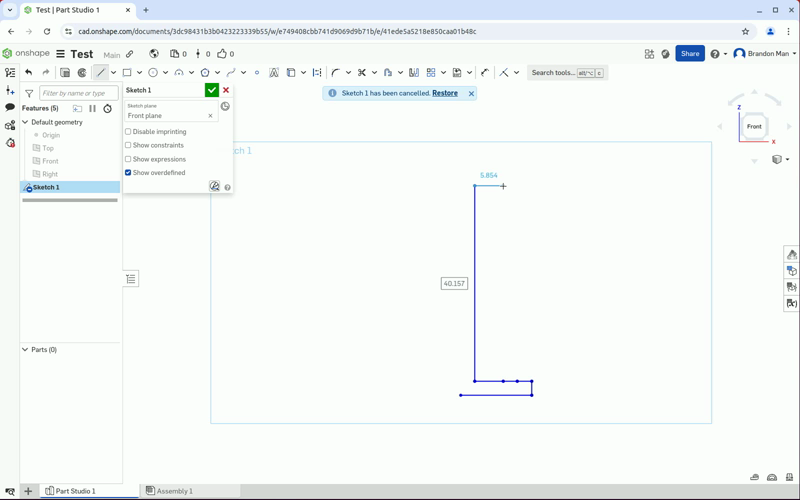
key_up(shift)
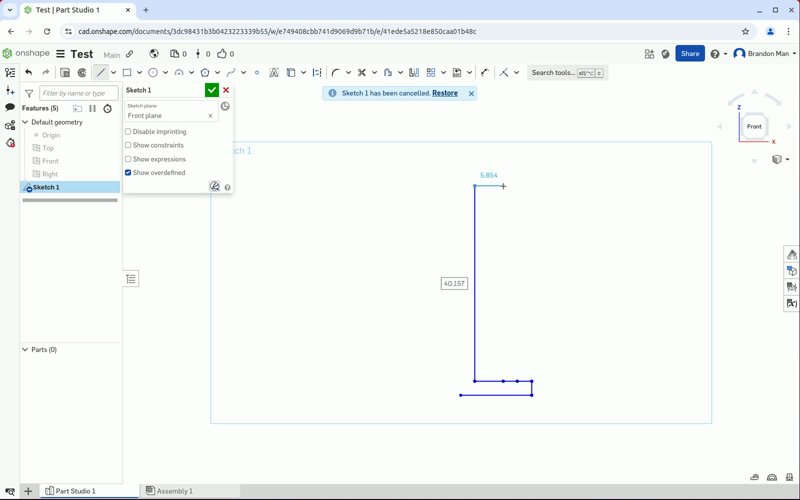
key_down(shift)
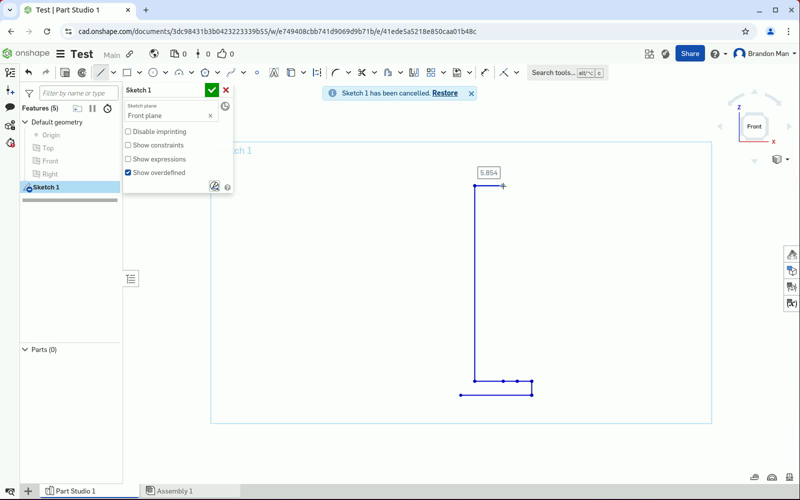
mouse_move(533, 185)
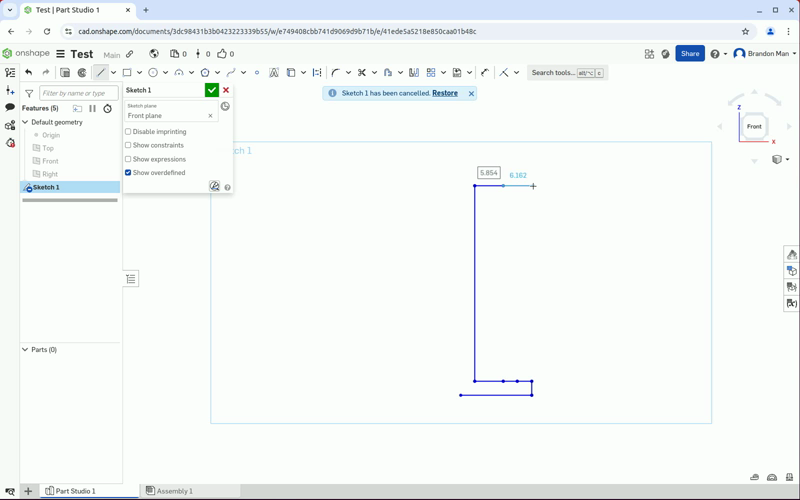
mouse_move(517, 185)
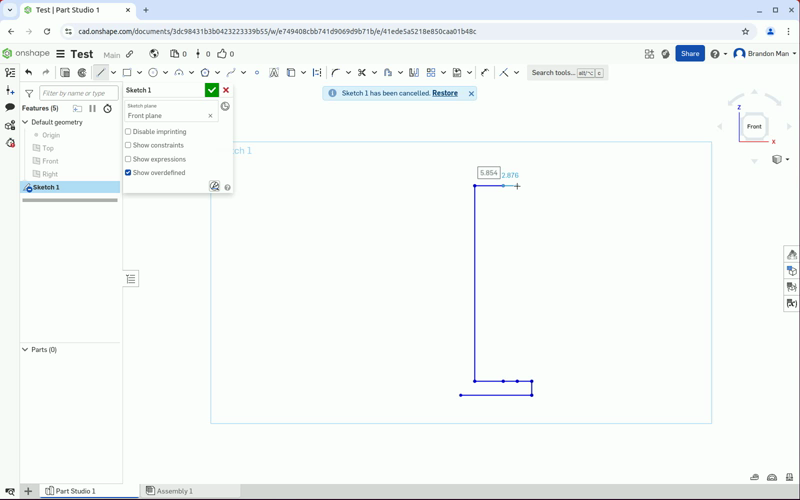
click(517, 185)
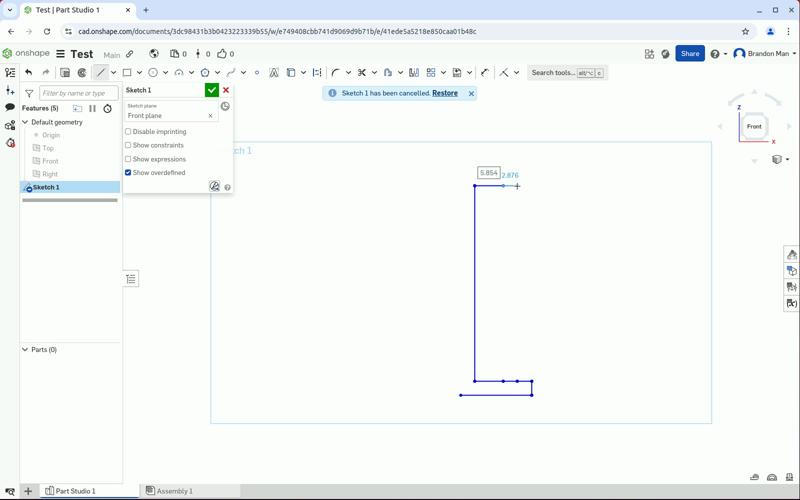
key_up(shift)
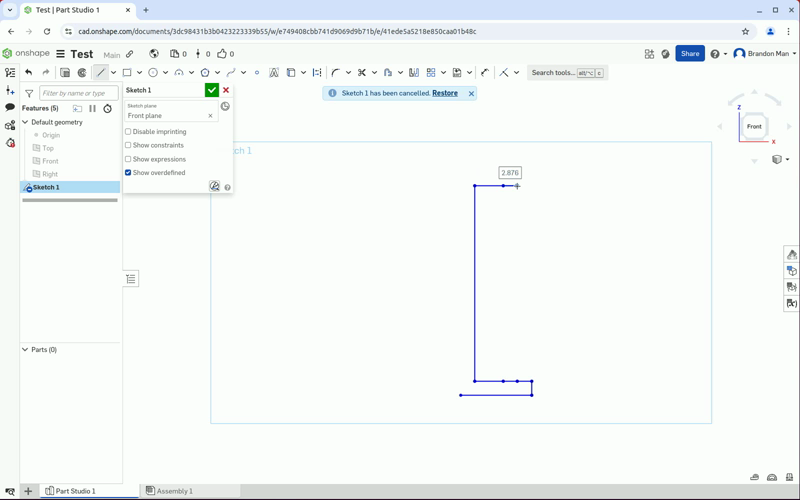
key_down(shift)
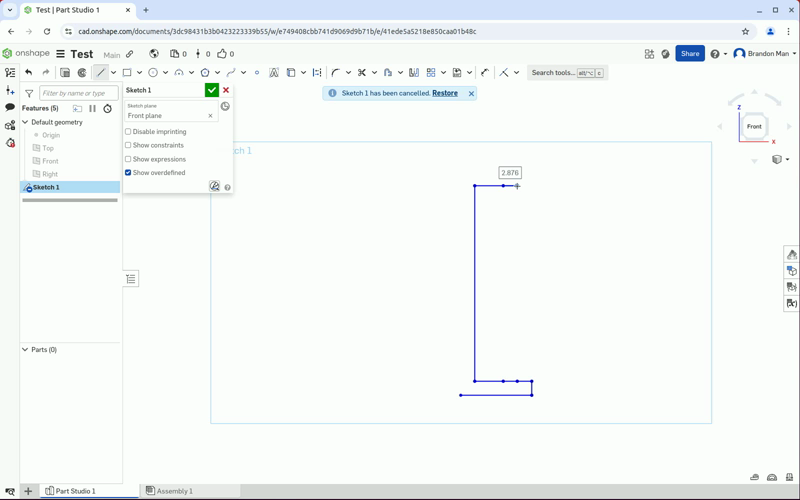
mouse_move(547, 185)
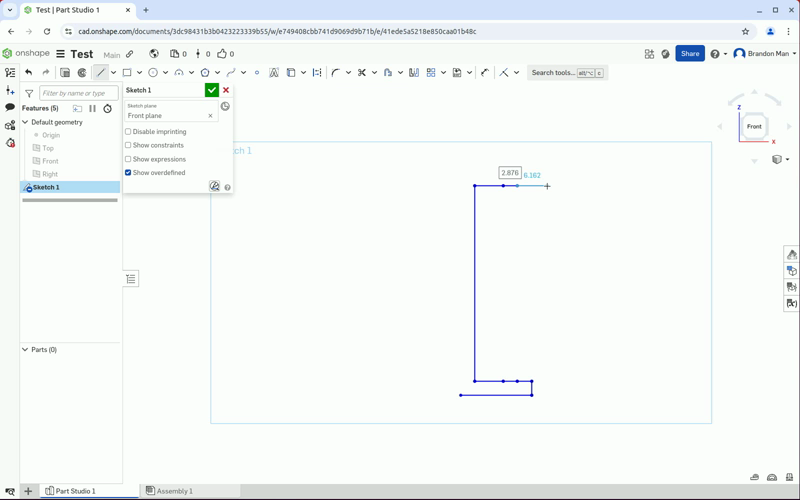
mouse_move(531, 185)
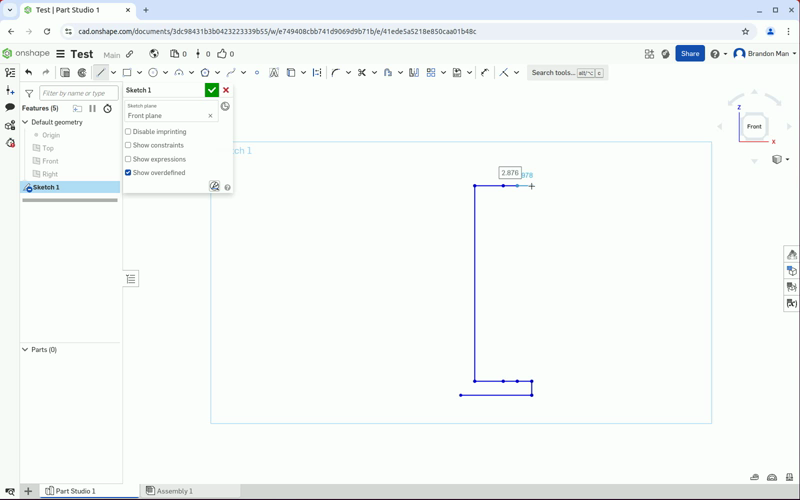
click(531, 185)
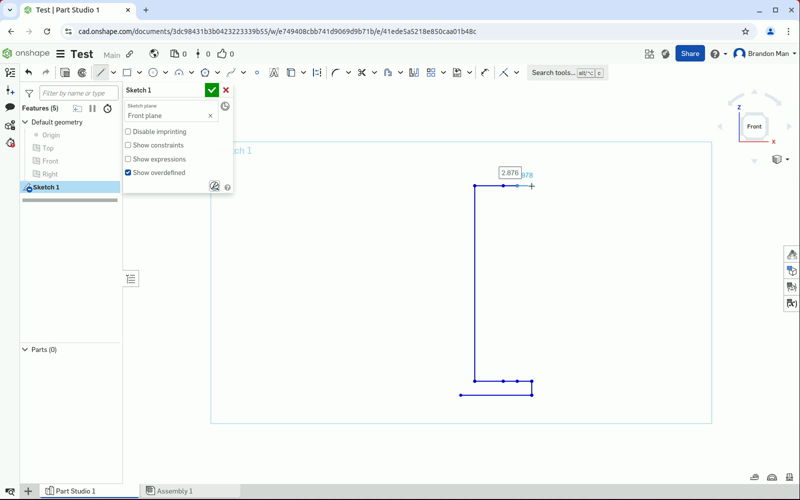
key_up(shift)
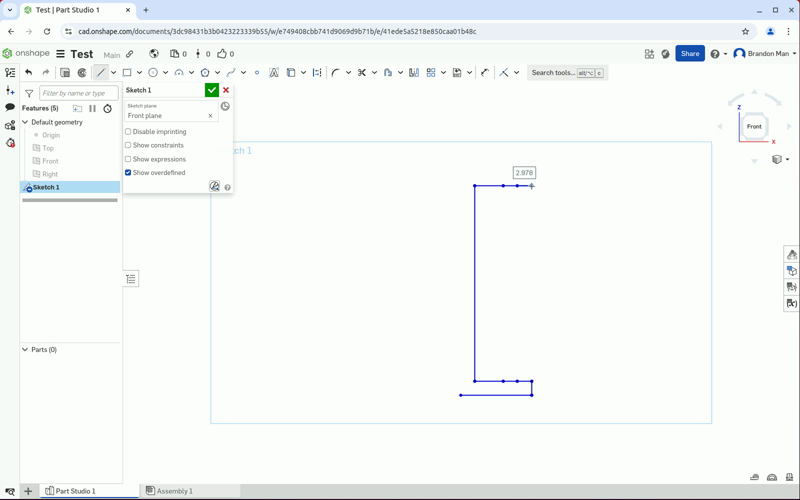
key_down(shift)
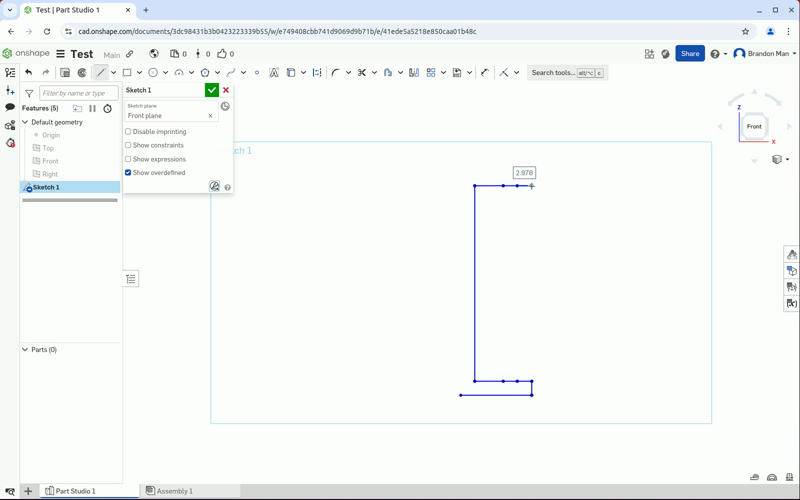
mouse_move(561, 185)
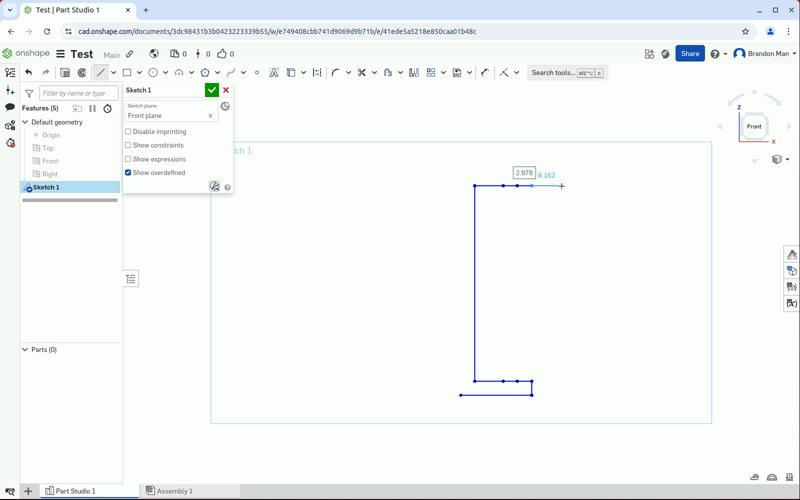
mouse_move(531, 171)
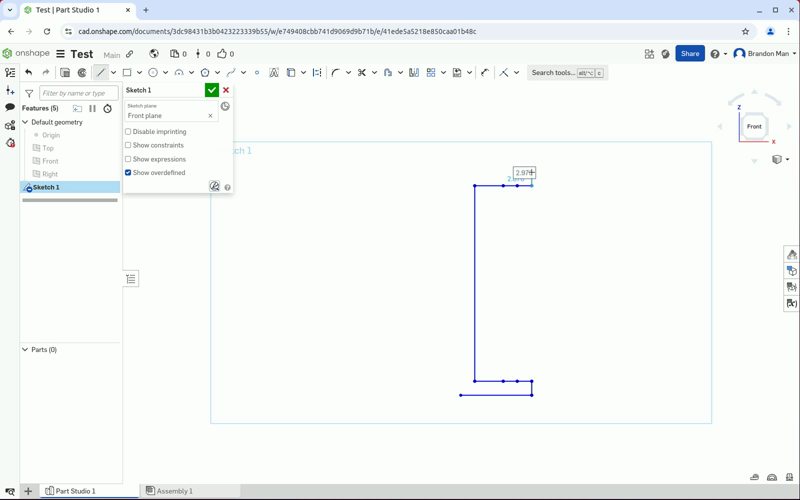
click(531, 171)
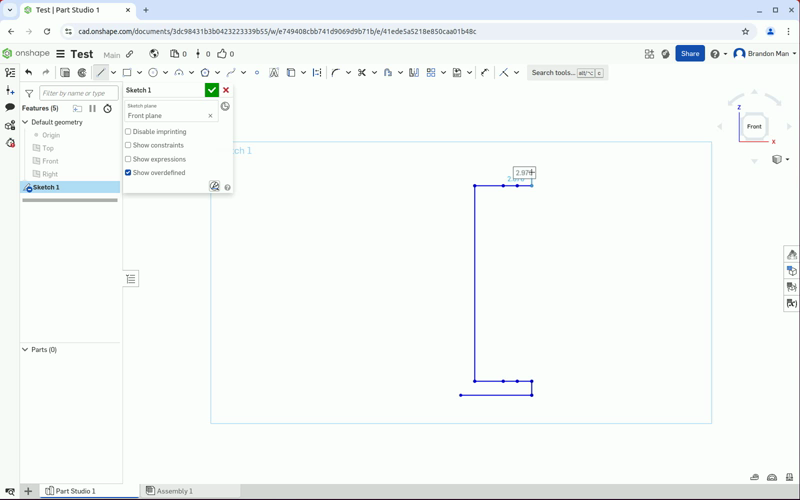
key_up(shift)
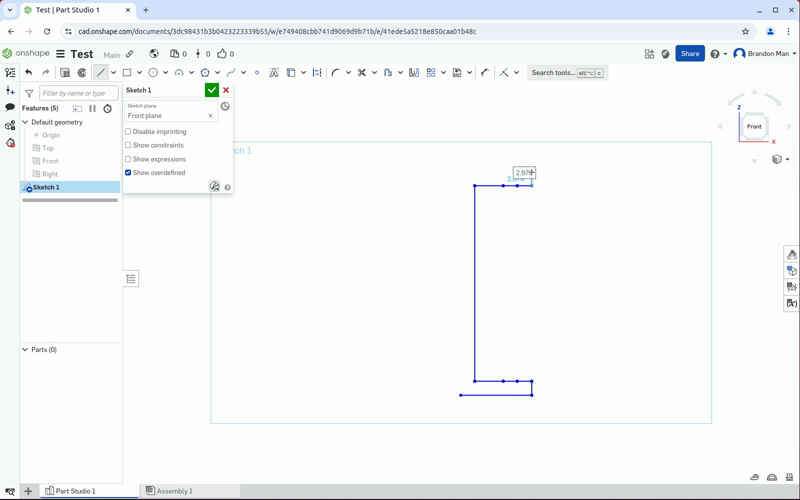
key_down(shift)
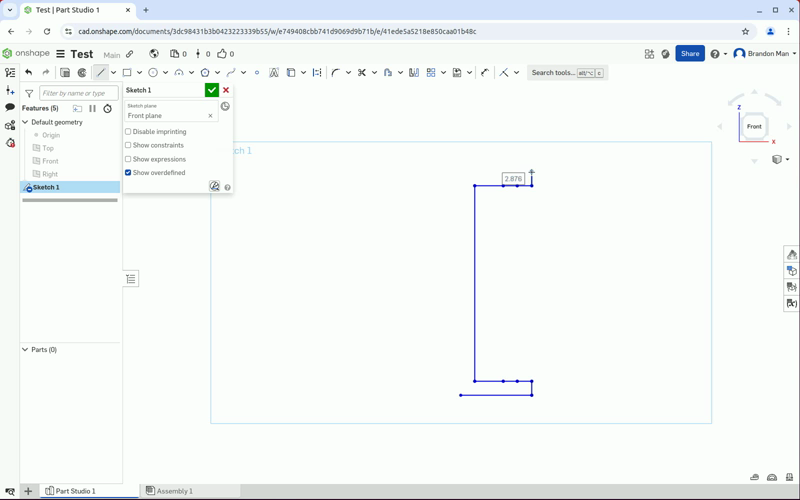
mouse_move(460, 171)
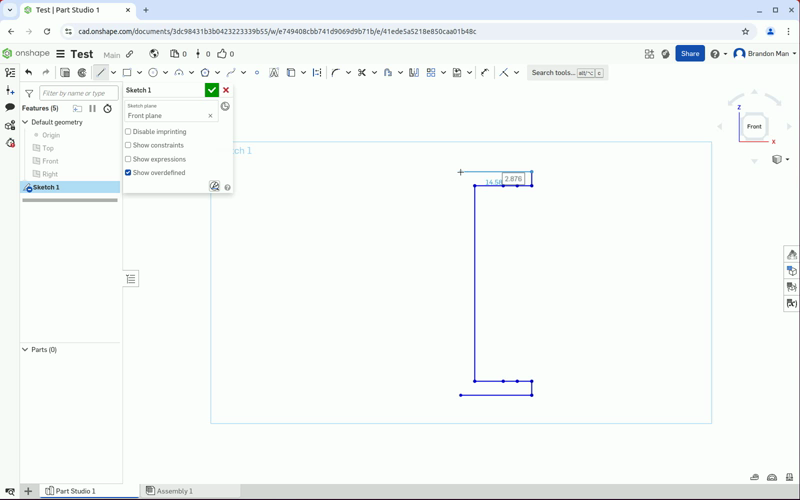
click(460, 171)
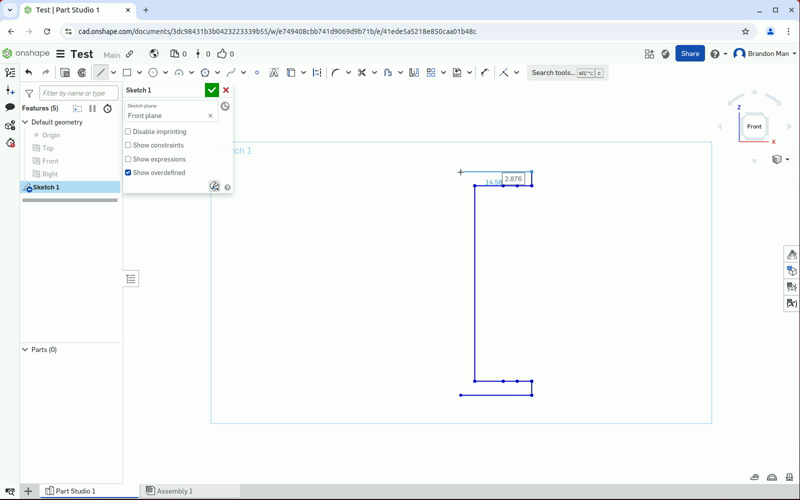
key_up(shift)
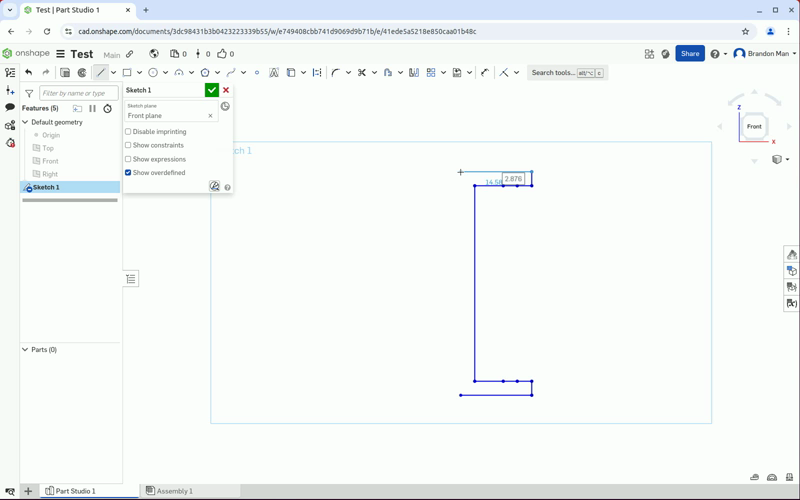
key_down(shift)
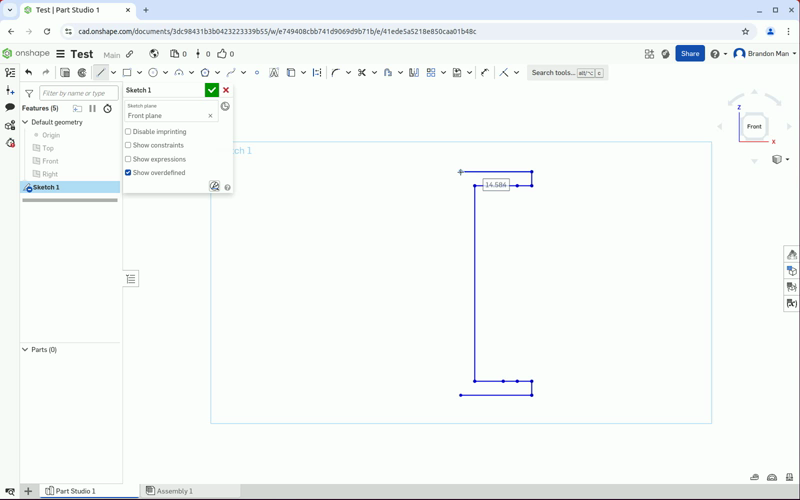
mouse_move(460, 395)
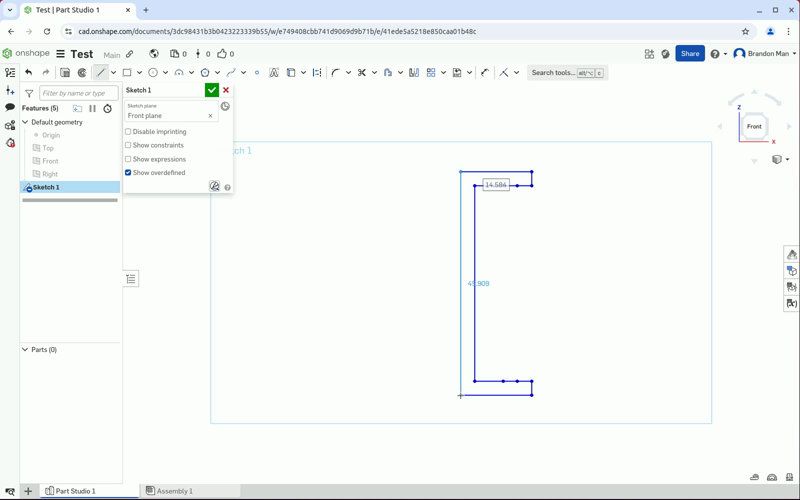
key_up(shift)
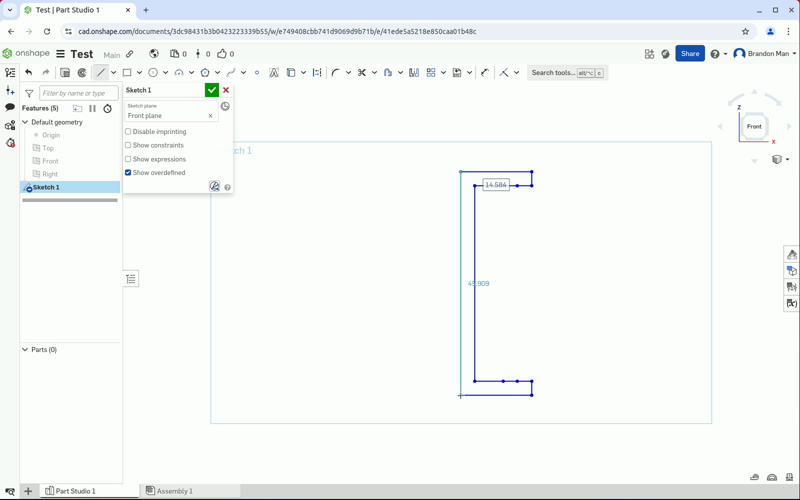
click(460, 395)
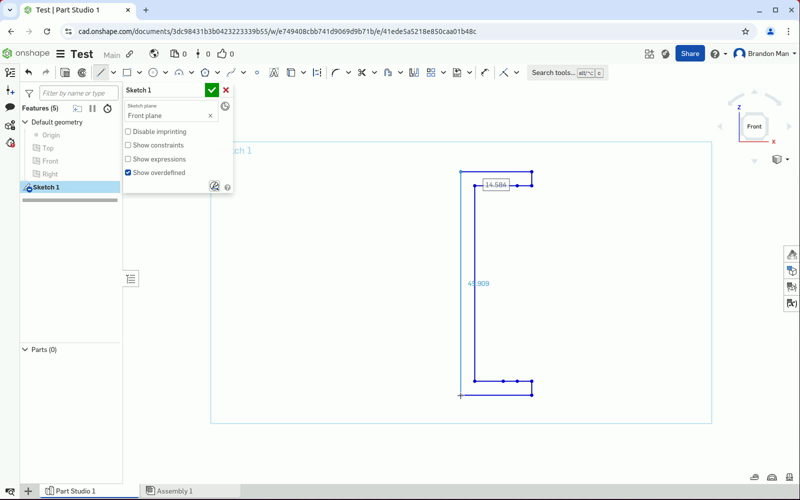
key(esc)
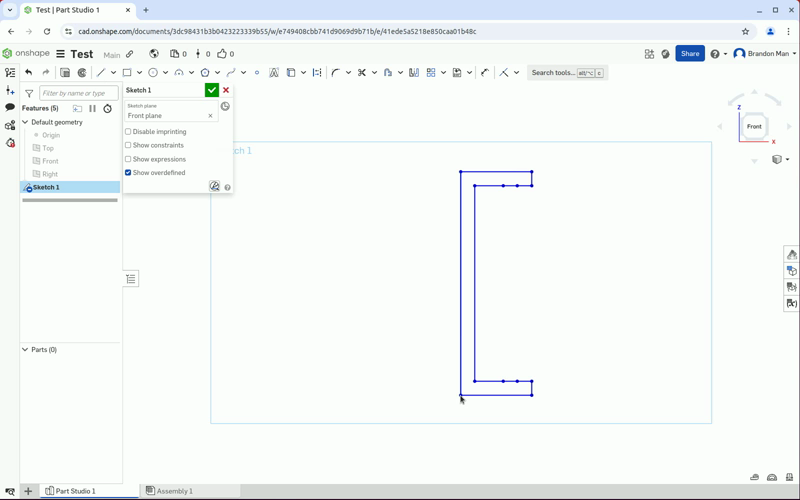
mouse_move(465, 233)
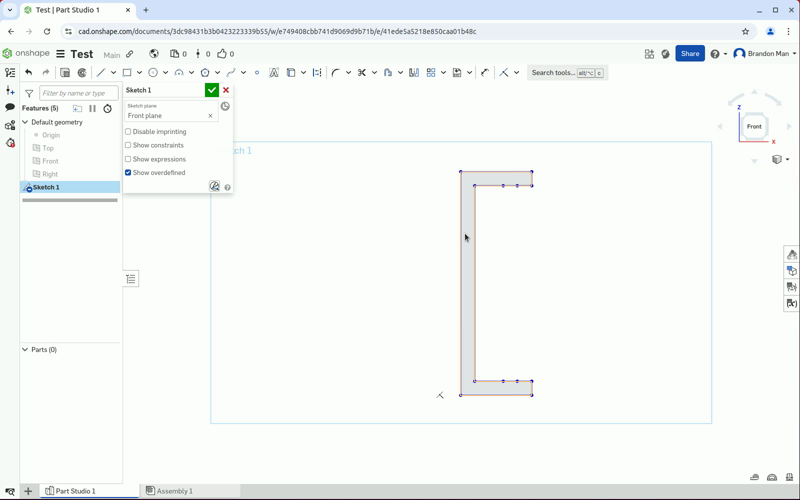
click(465, 233)
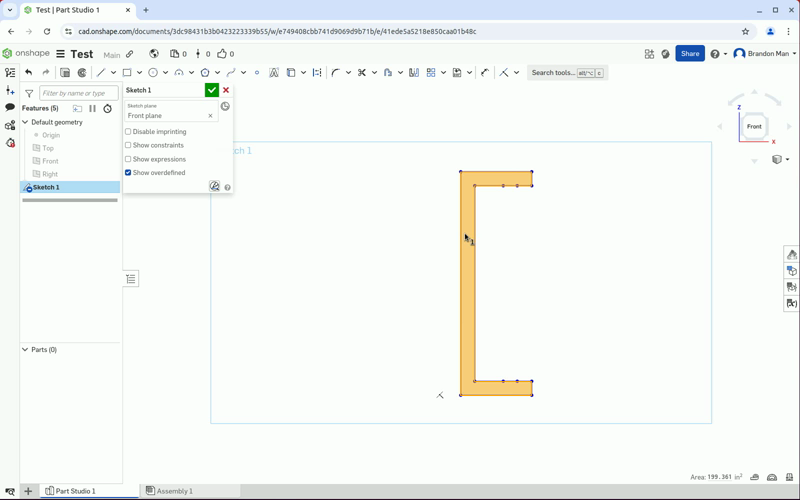
mouse_move(73, 352)
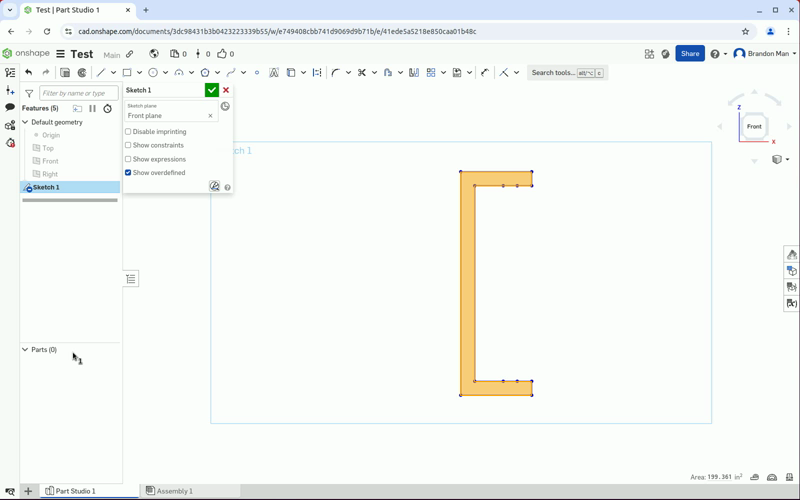
key(shift+y)
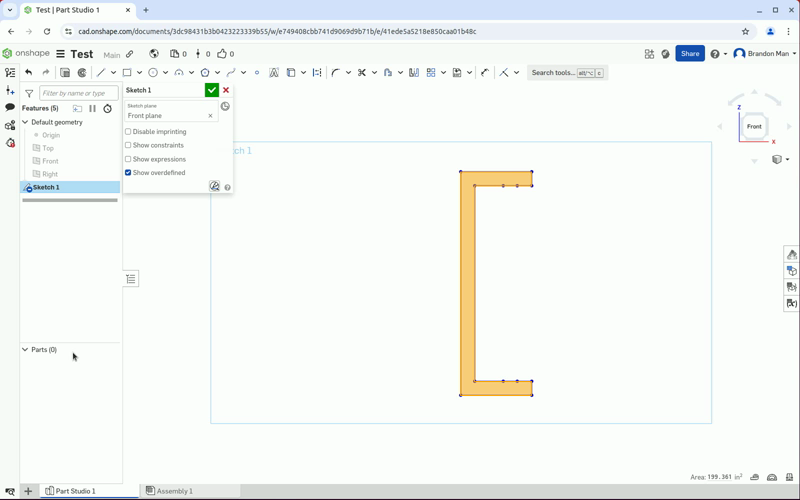
key(shift+e)
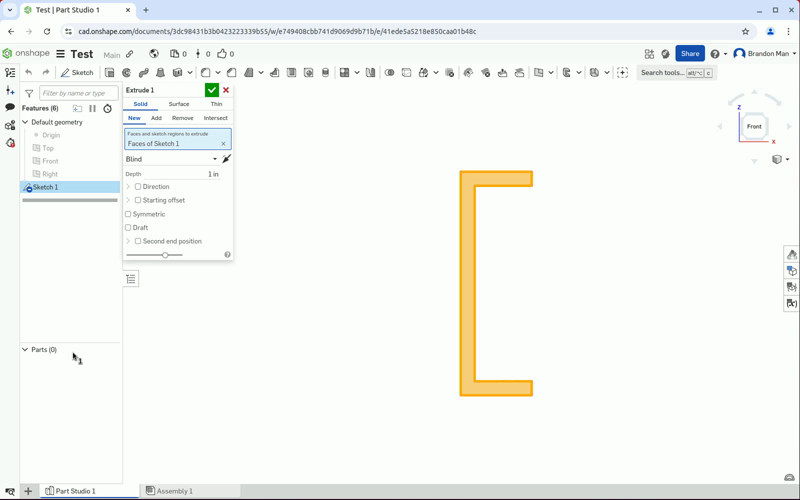
mouse_move(143, 106)
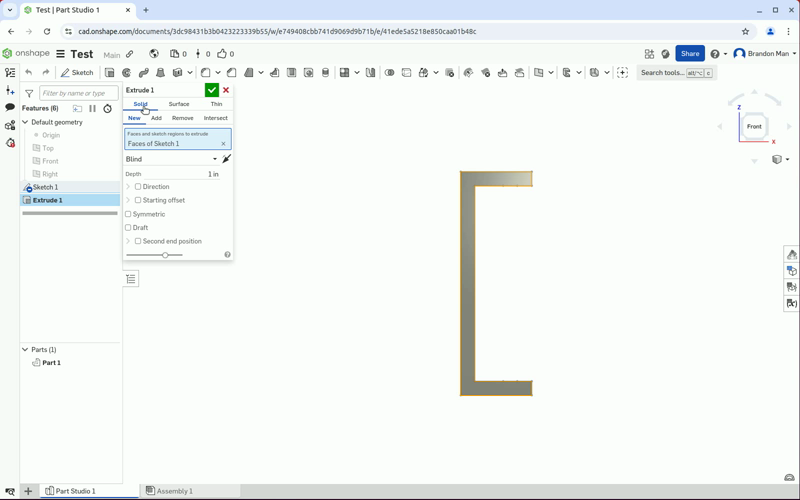
click(143, 106)
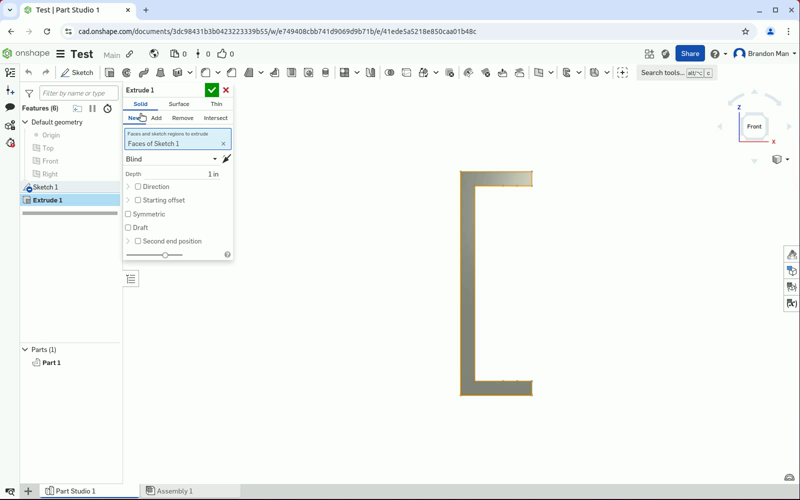
mouse_move(137, 120)
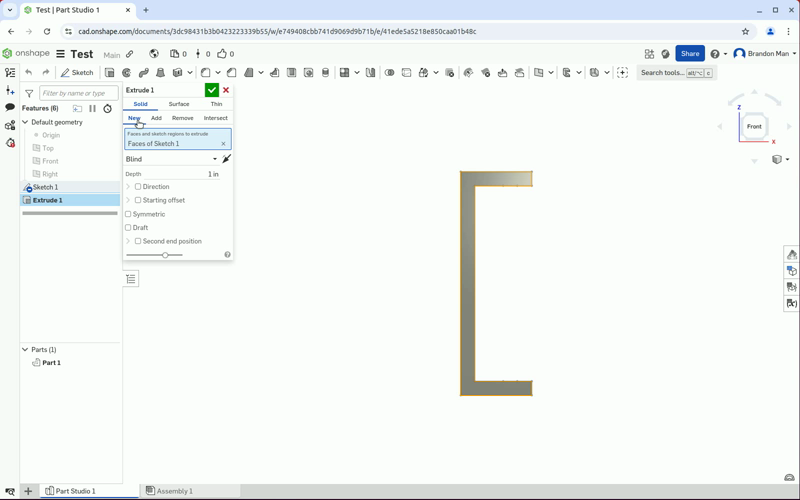
click(137, 120)
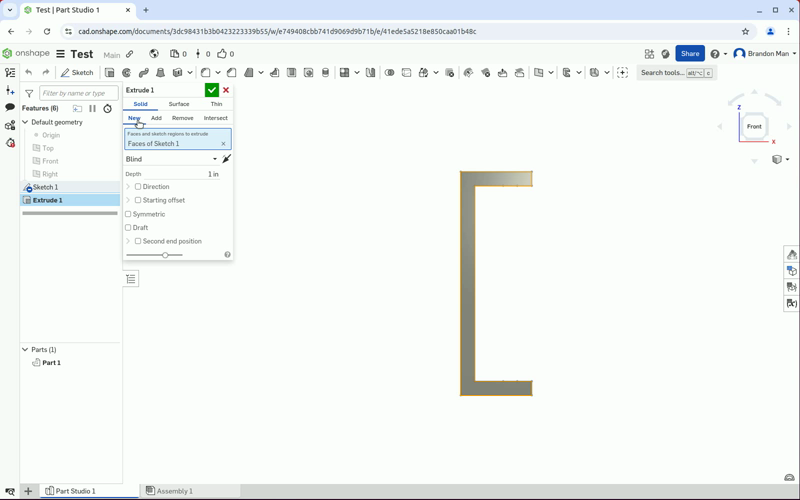
key(tab, 4)
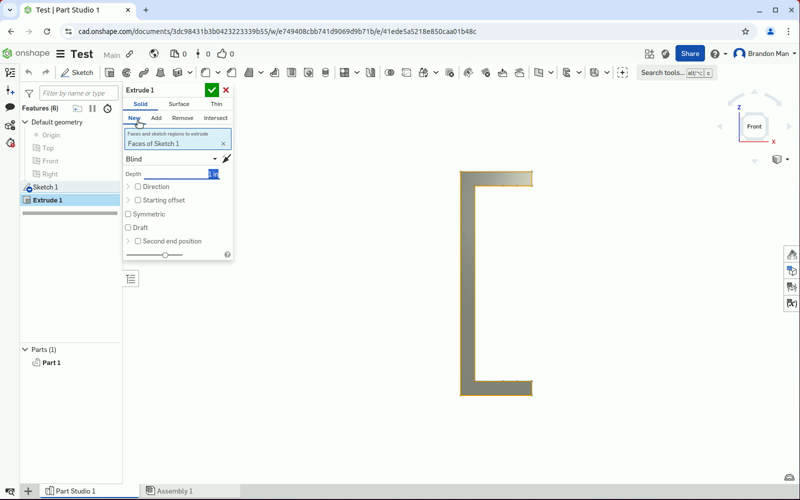
text(5.778)
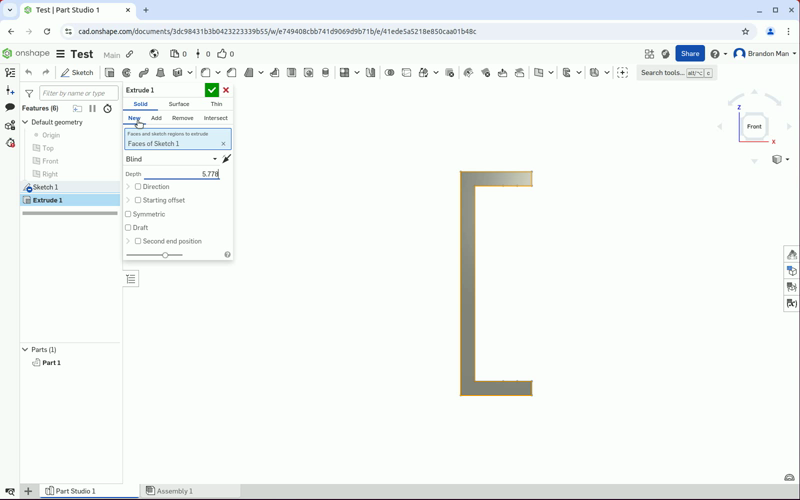
key(tab, 3)
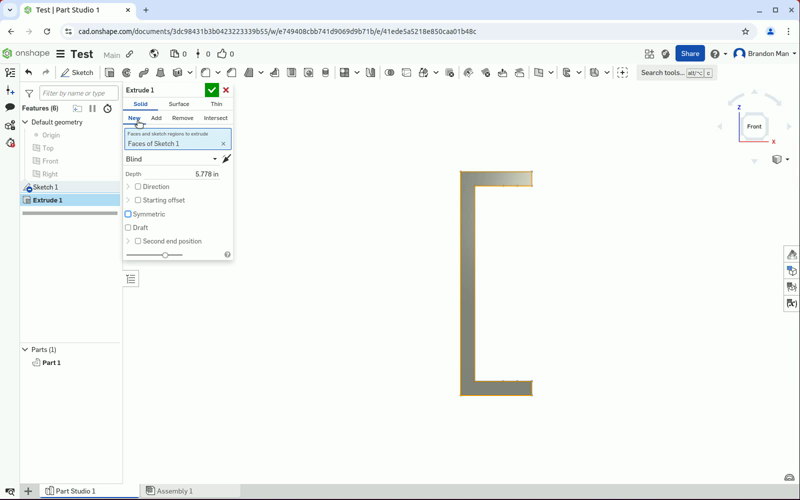
key(space)
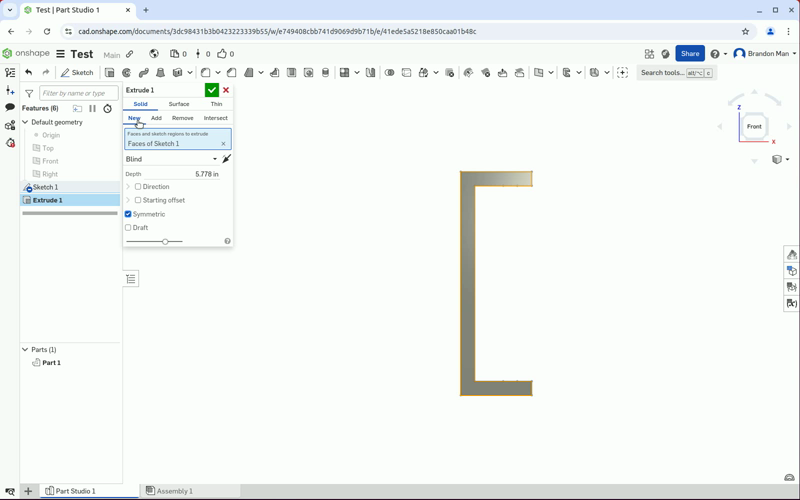
key(enter)
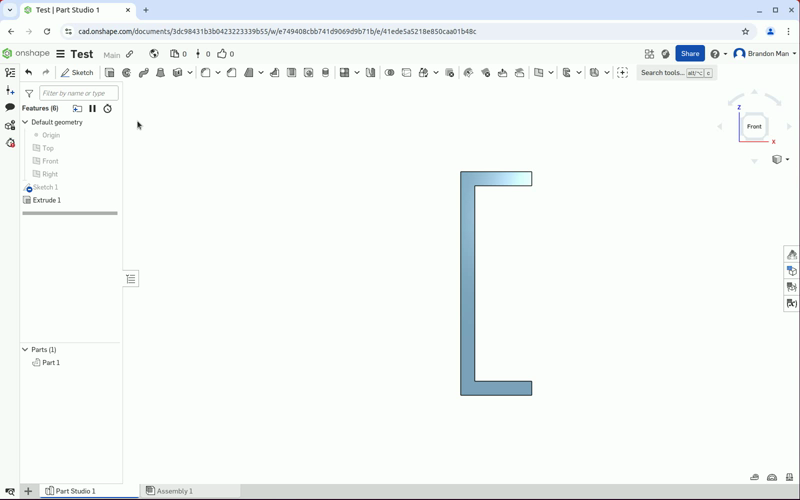
key(shift+h)
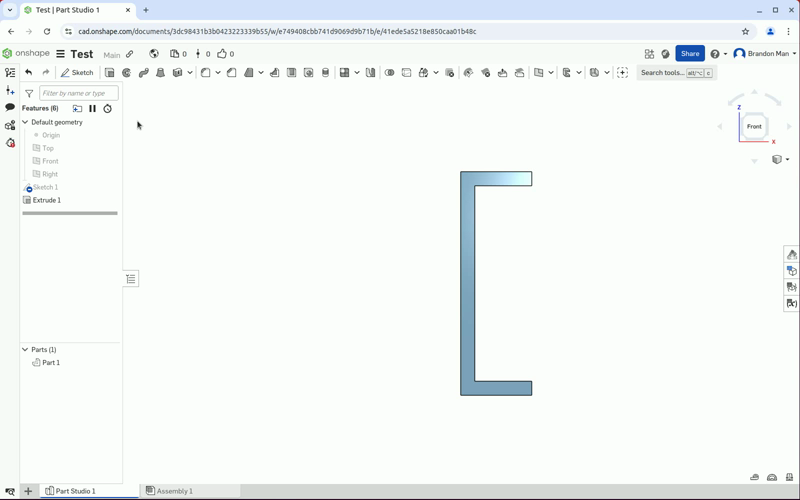
key(shift+h)
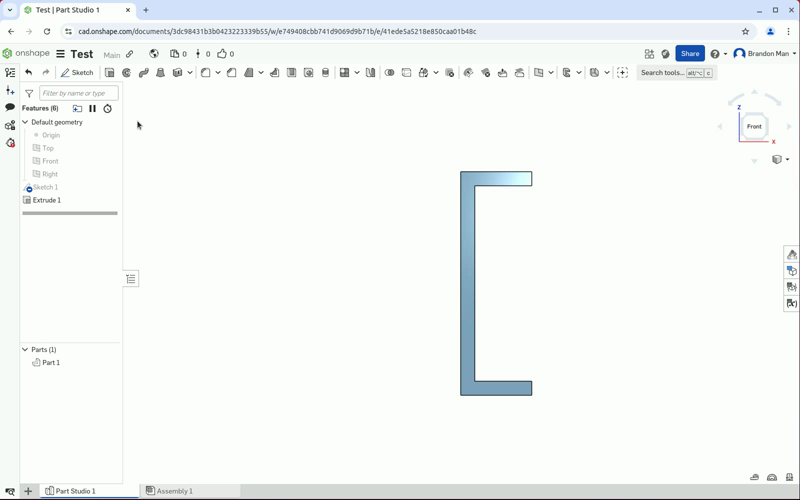
mouse_move(73, 189)
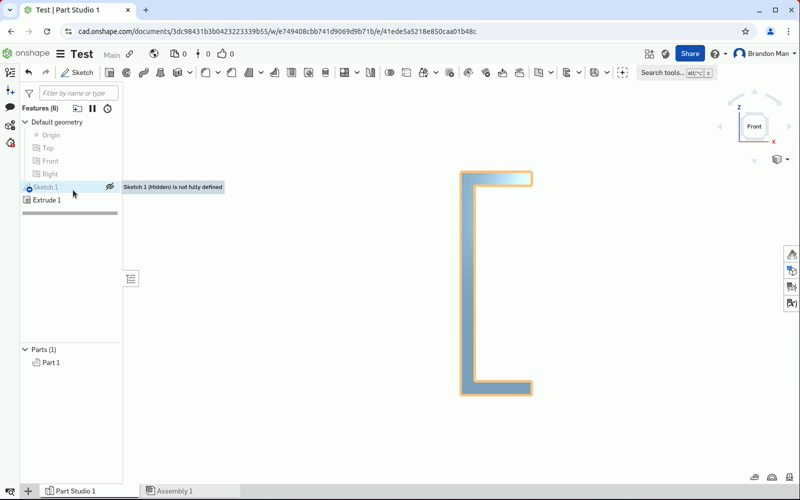
click(73, 189)
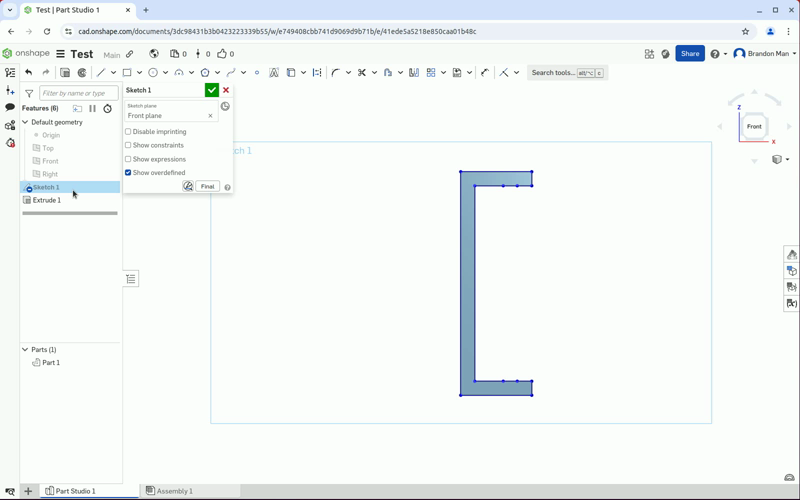
mouse_move(229, 92)
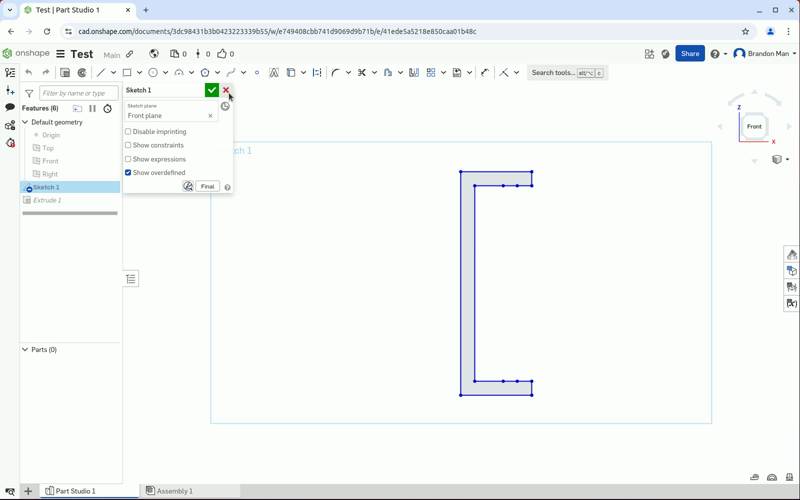
click(229, 92)
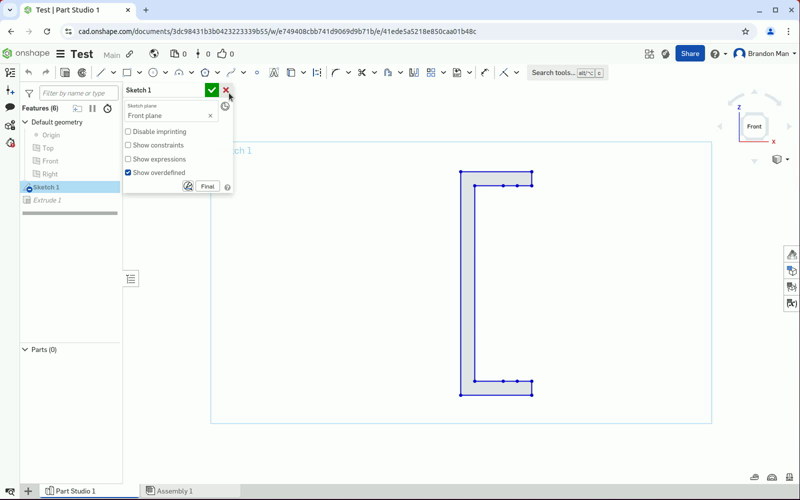
key(shift+s)
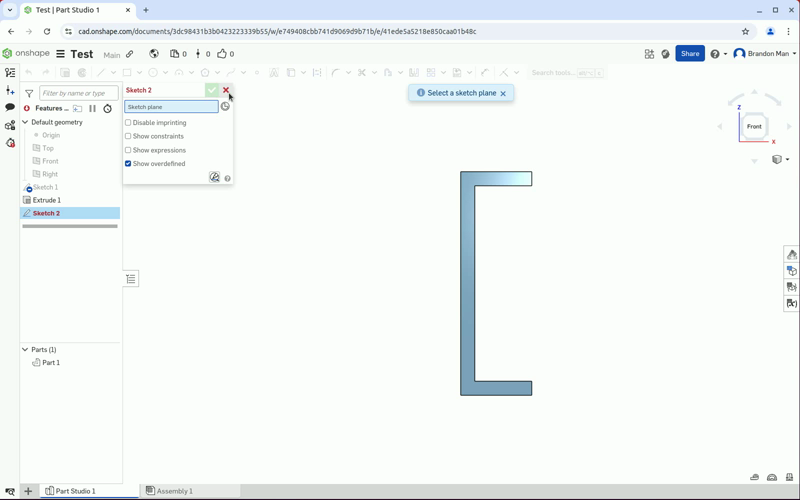
mouse_move(73, 163)
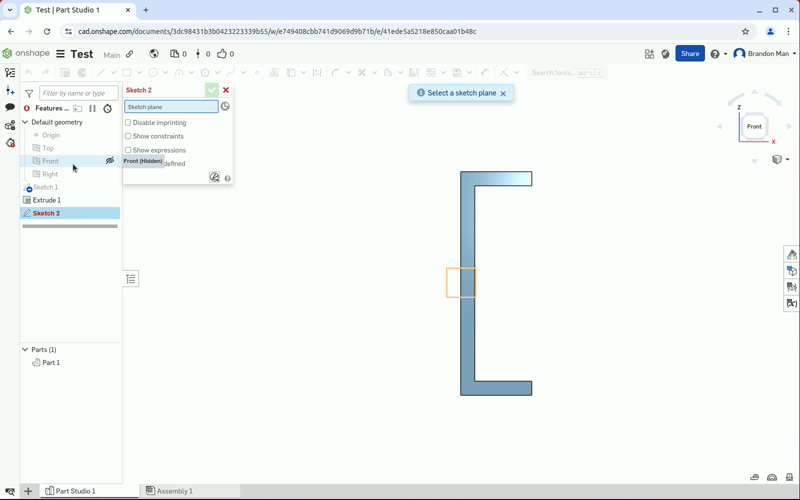
click(73, 163)
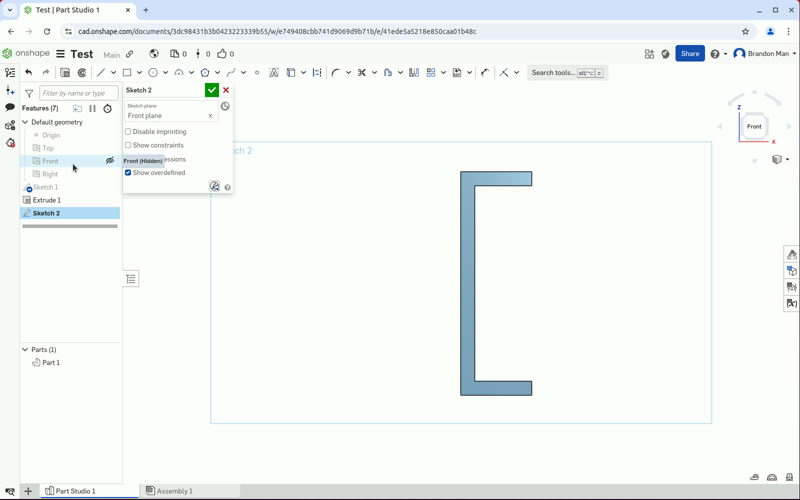
mouse_move(73, 352)
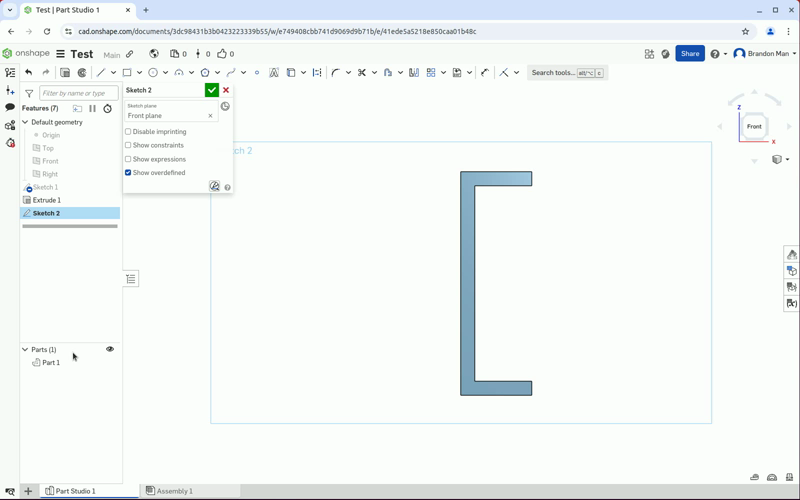
key(y)
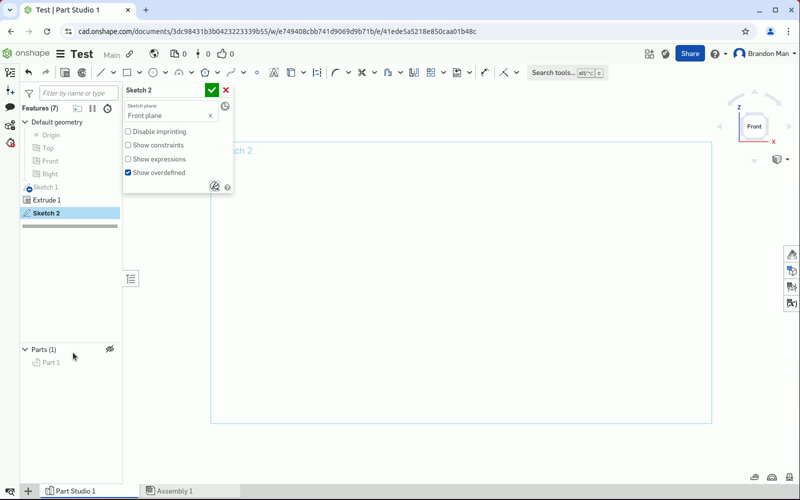
key(l)
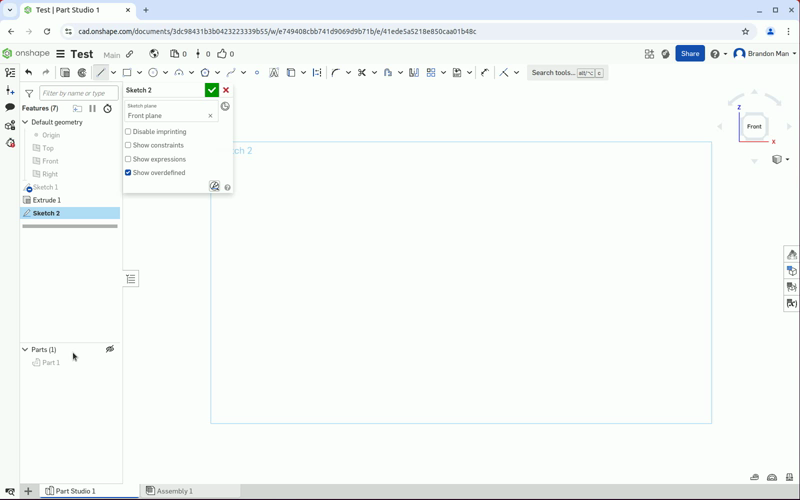
key_down(shift)
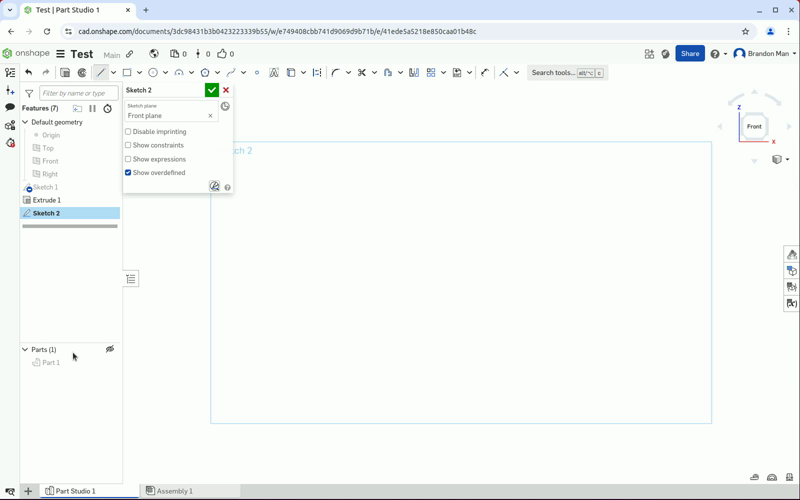
mouse_move(502, 381)
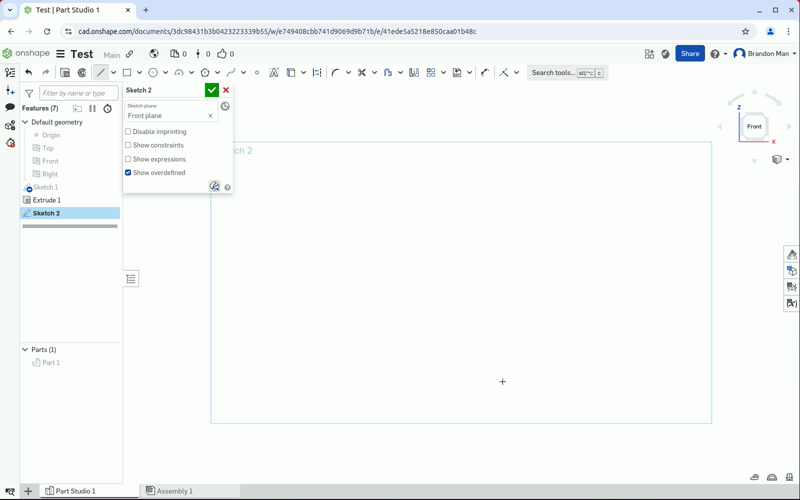
click(502, 381)
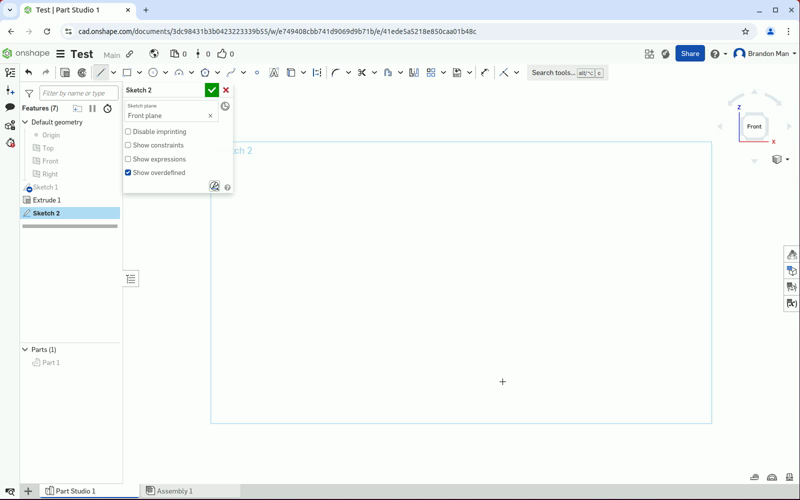
key_up(shift)
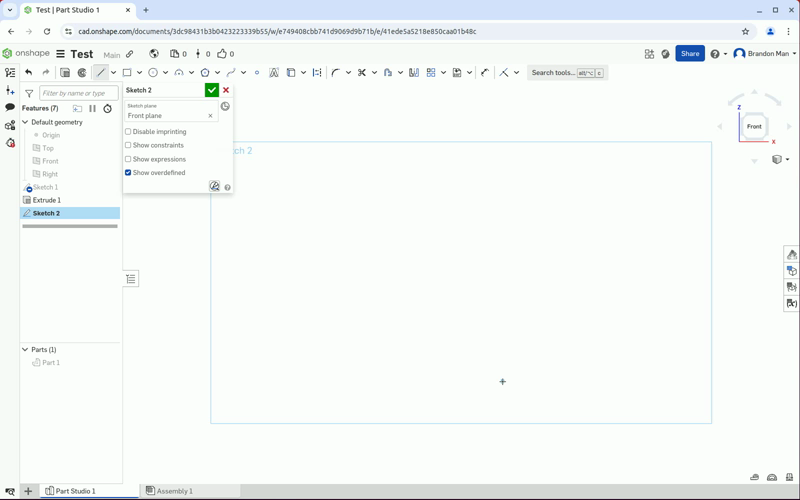
key_down(shift)
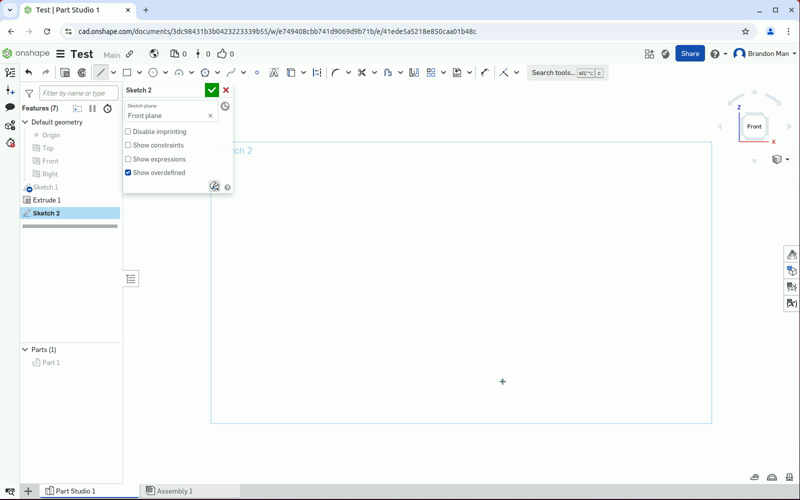
mouse_move(532, 381)
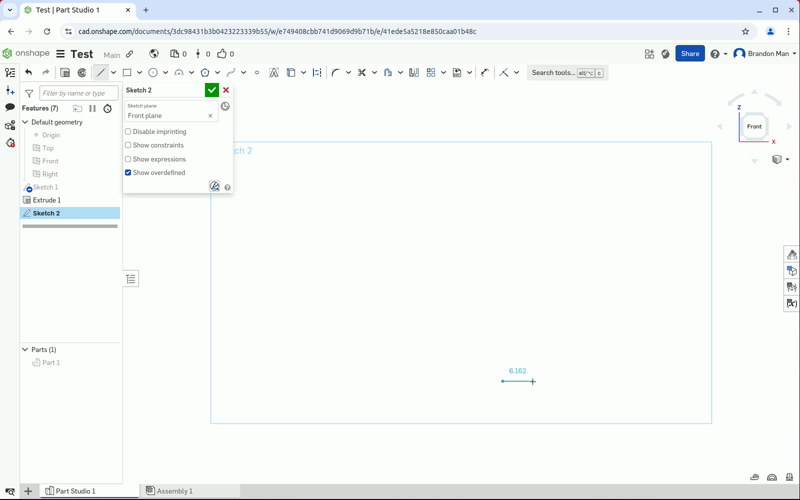
mouse_move(517, 381)
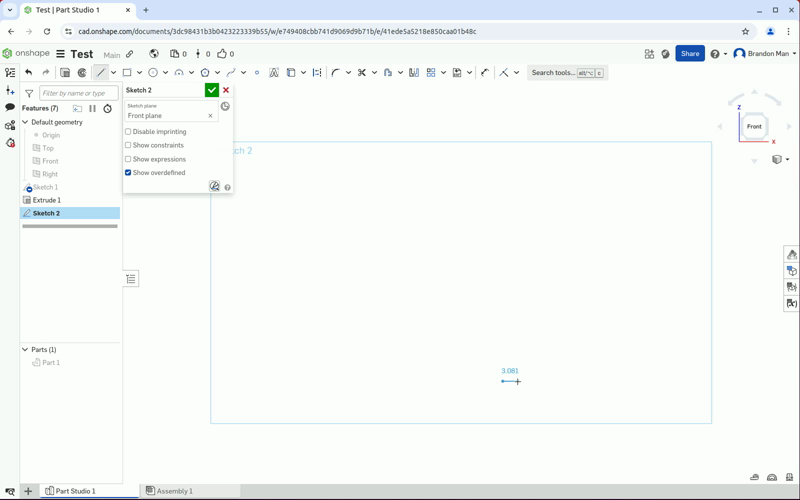
click(517, 381)
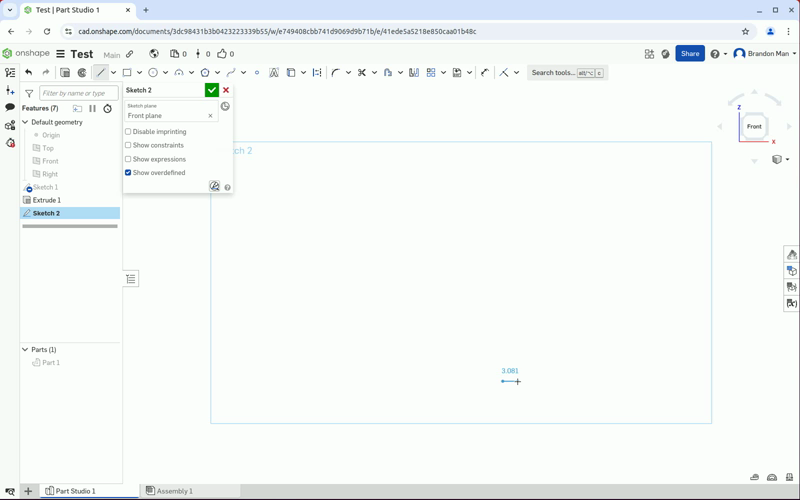
key_up(shift)
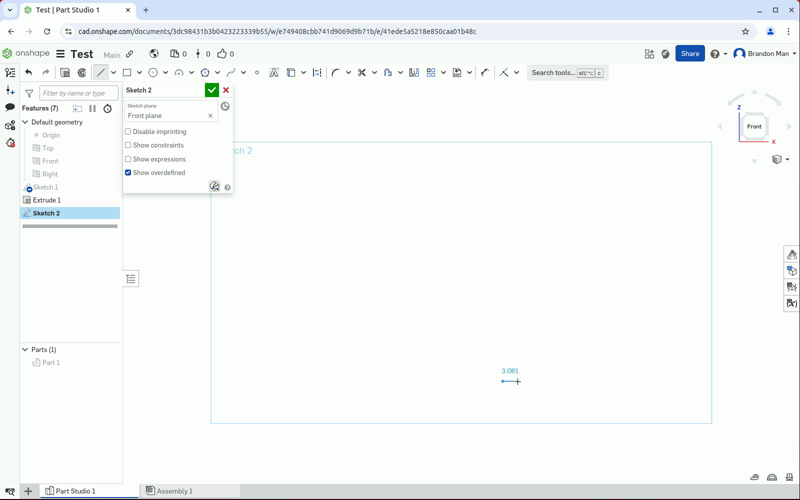
key_down(shift)
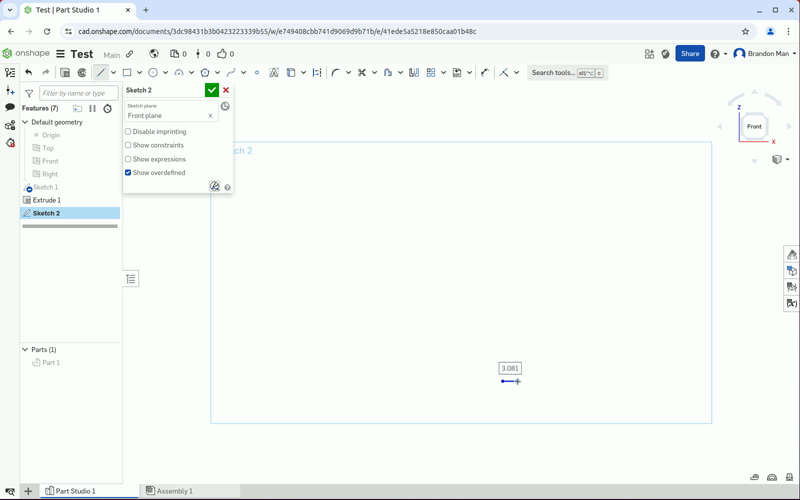
mouse_move(517, 185)
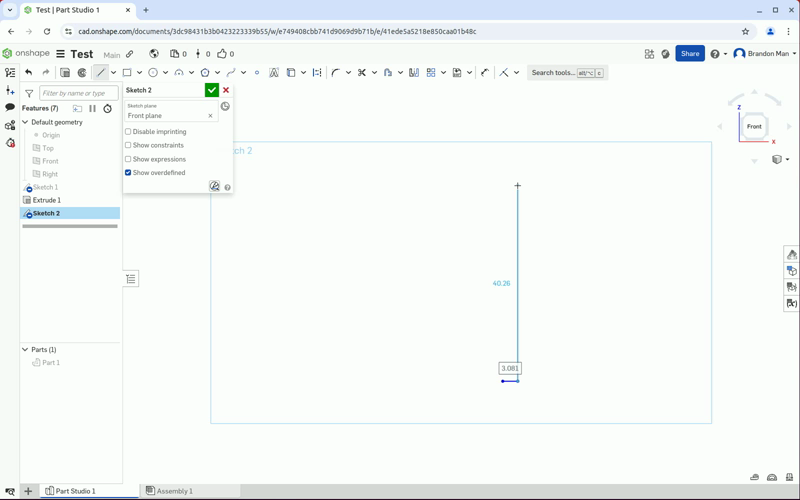
click(517, 185)
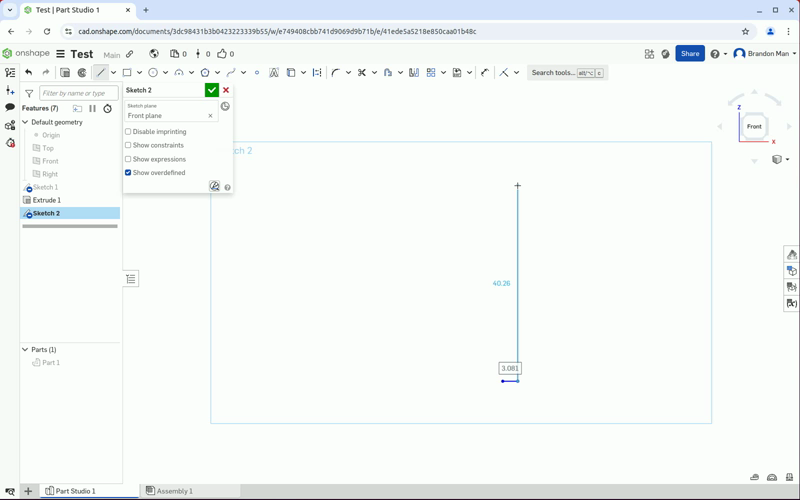
key_up(shift)
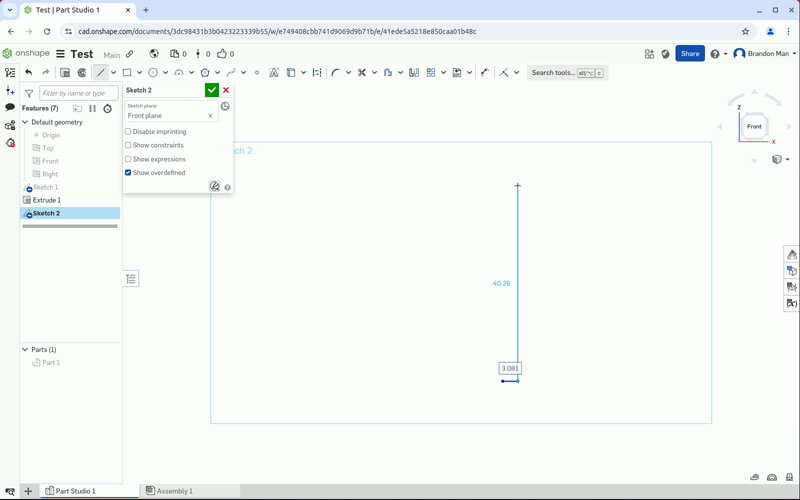
key_down(shift)
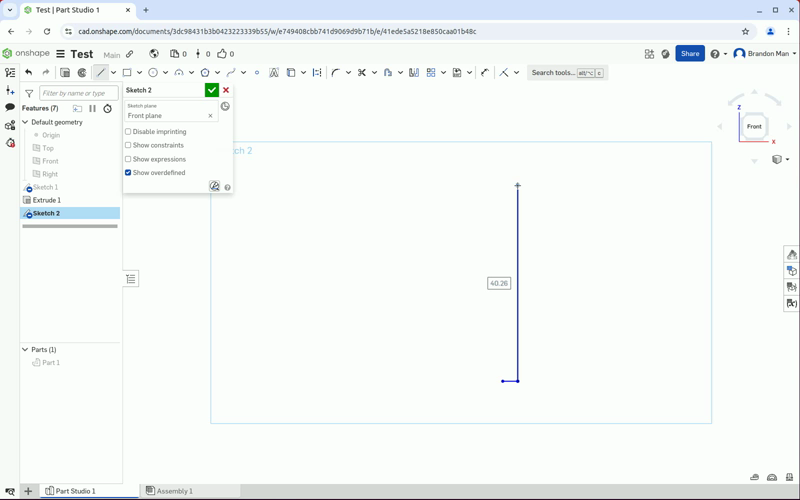
mouse_move(547, 185)
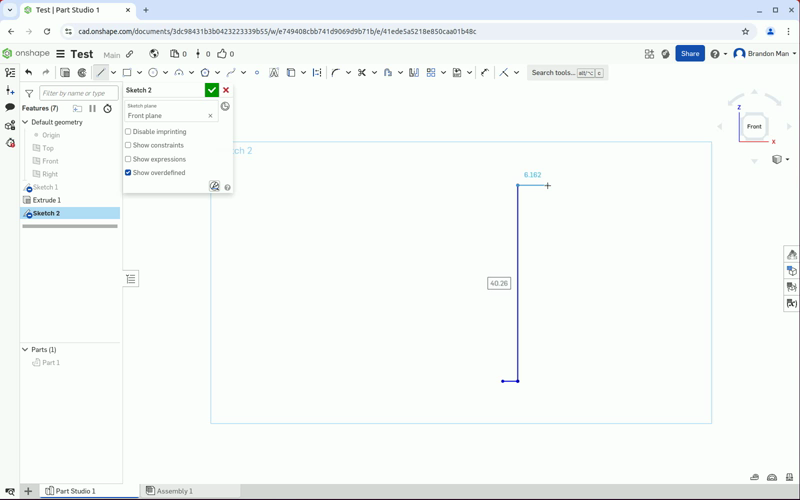
mouse_move(503, 185)
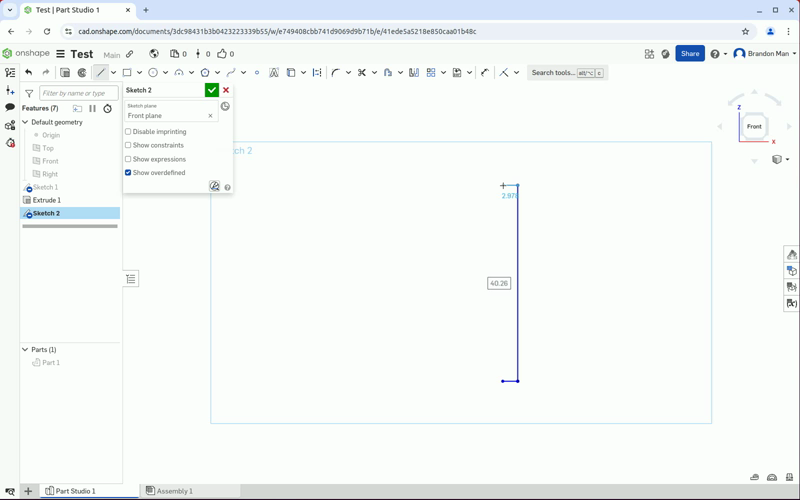
click(503, 185)
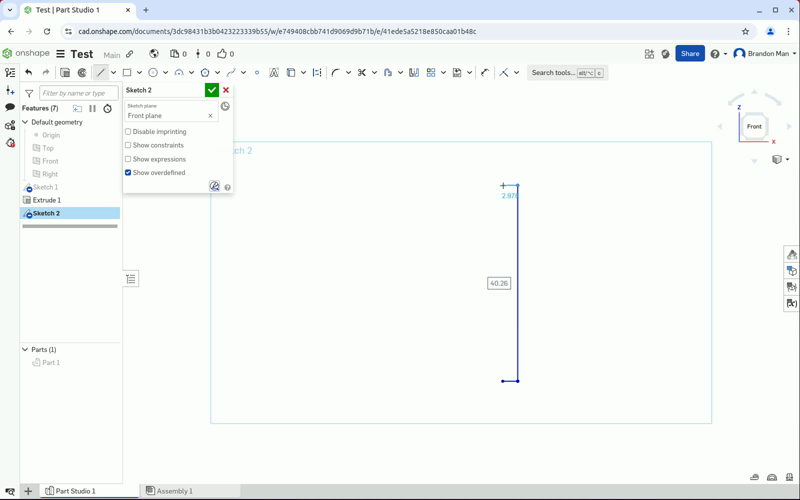
key_up(shift)
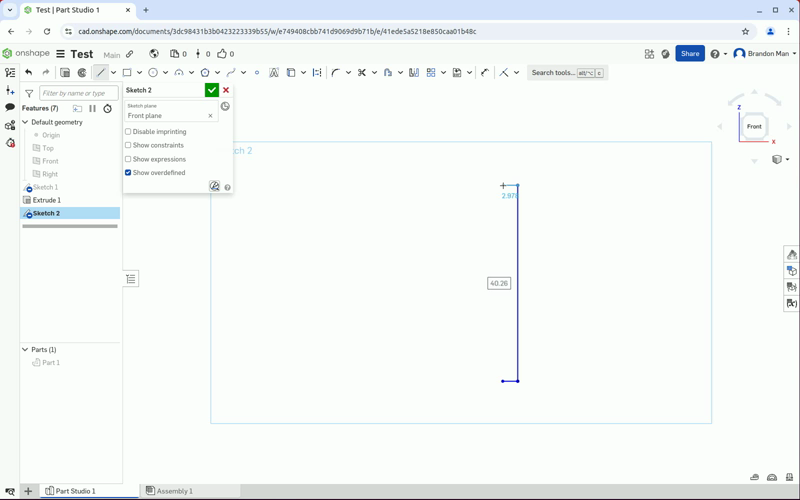
key_down(shift)
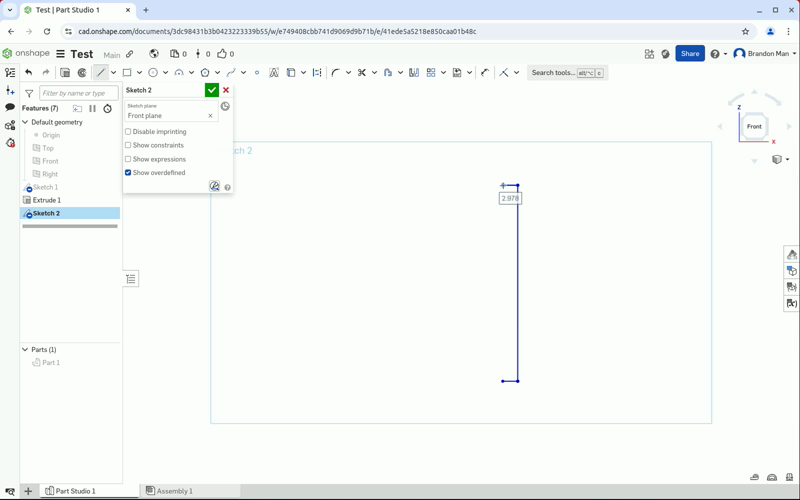
mouse_move(502, 381)
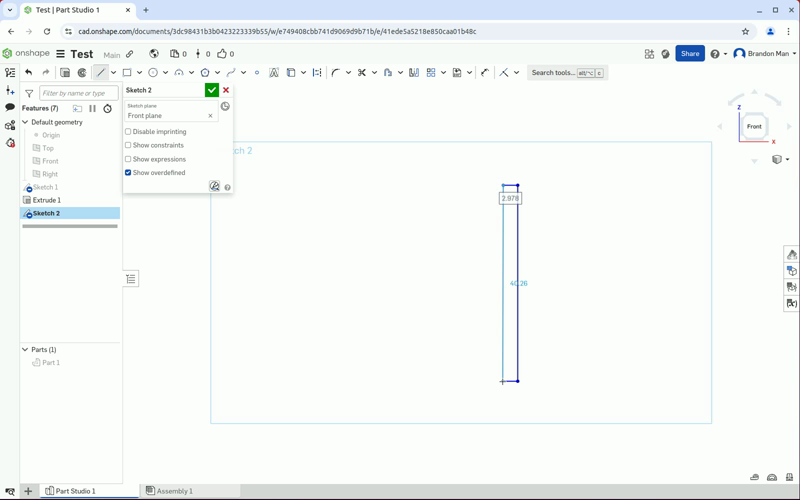
key_up(shift)
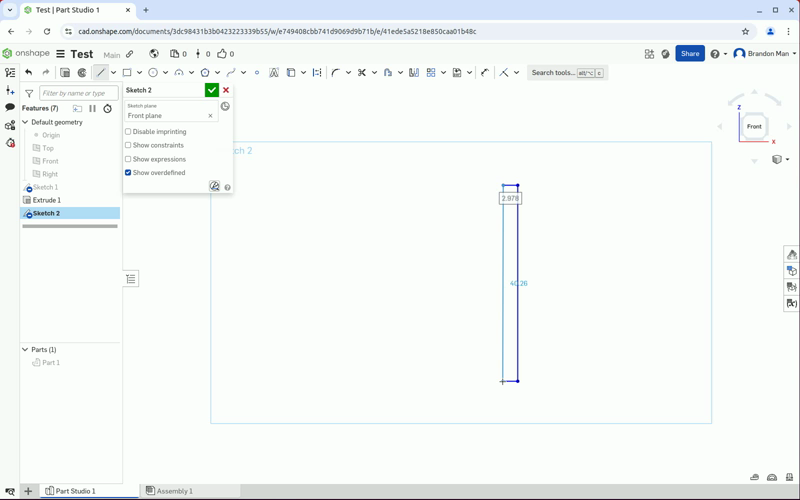
click(502, 381)
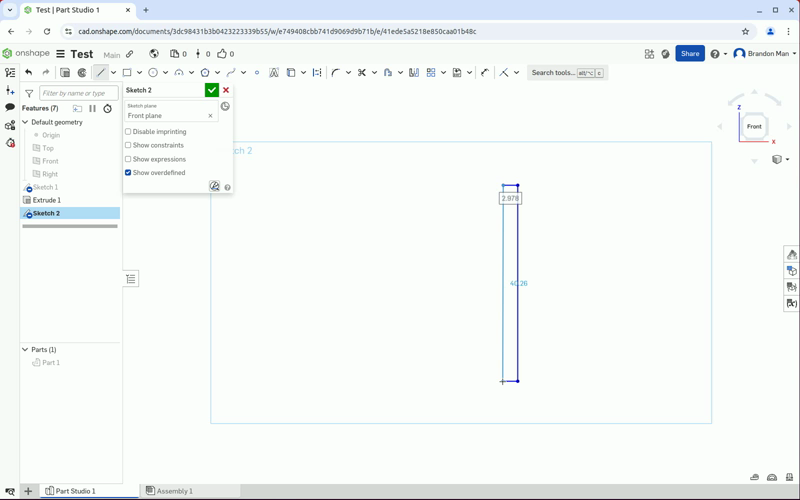
key(esc)
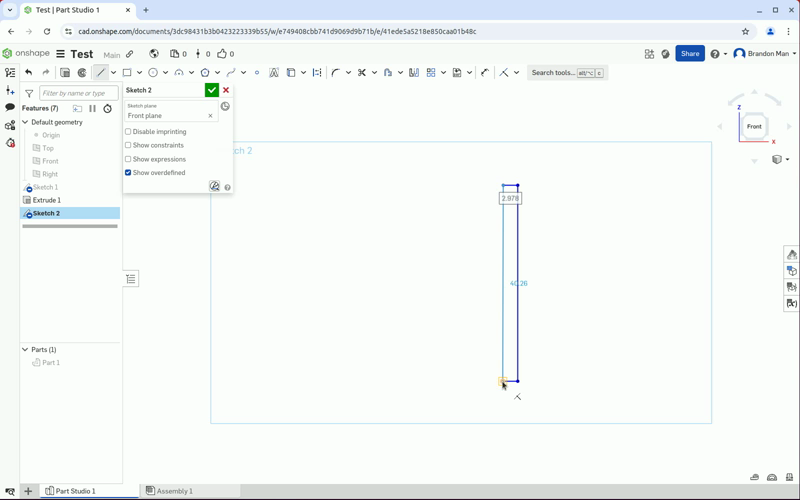
mouse_move(510, 263)
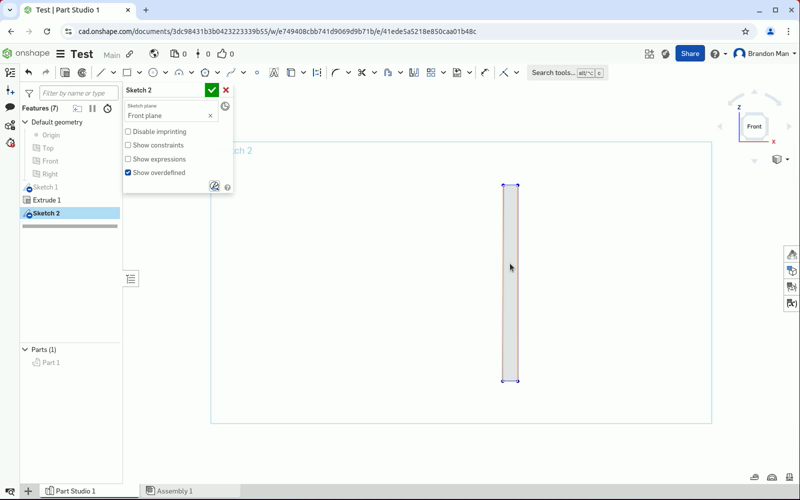
click(510, 263)
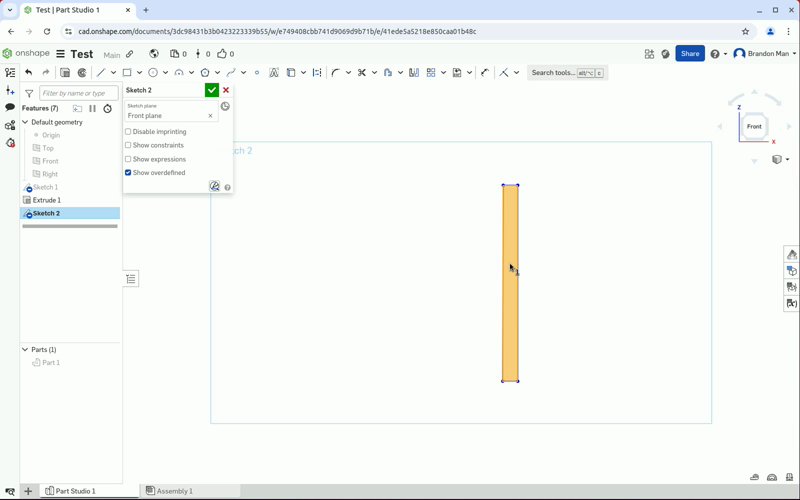
mouse_move(73, 352)
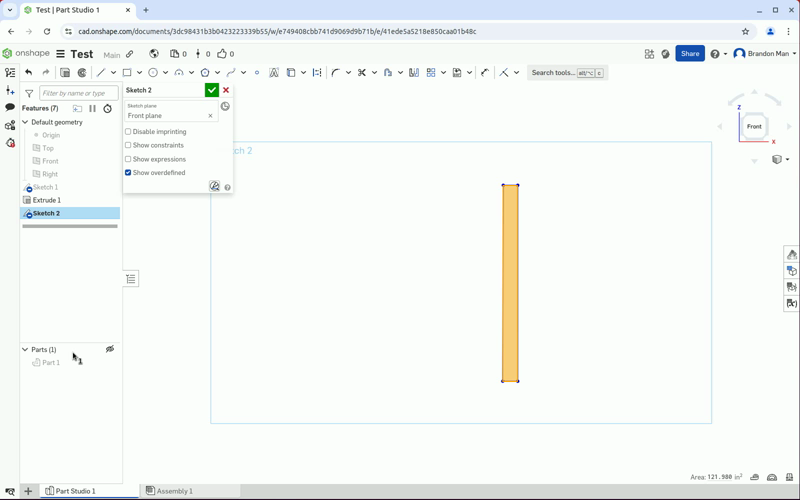
key(shift+y)
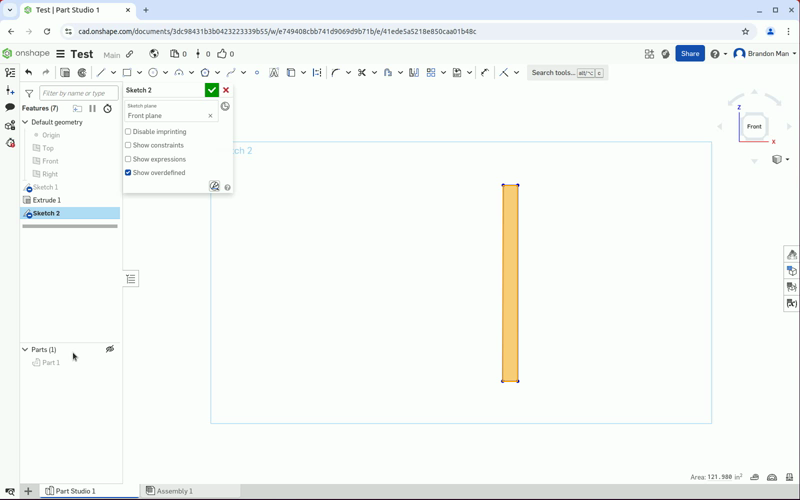
key(shift+e)
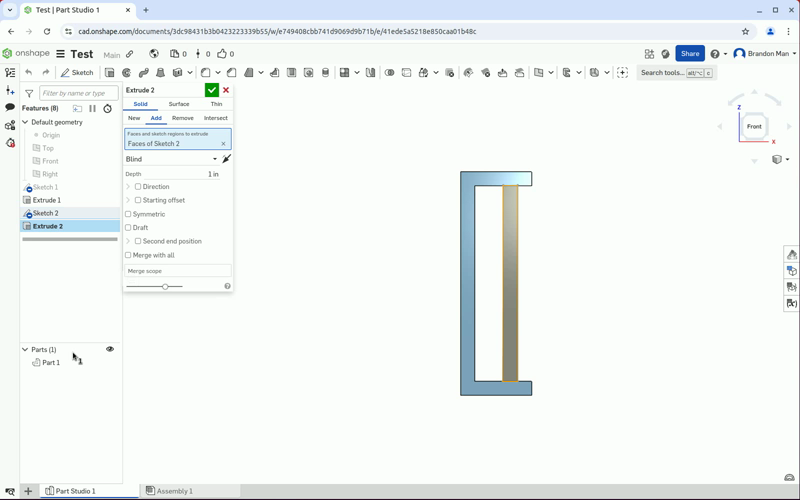
mouse_move(143, 106)
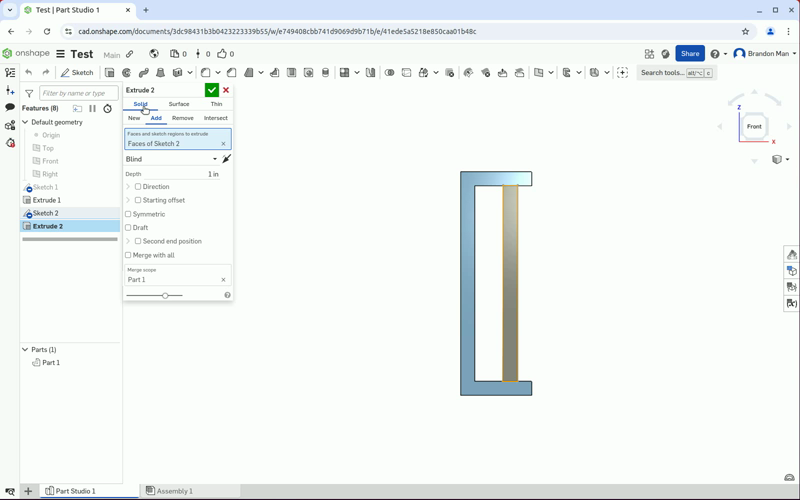
click(143, 106)
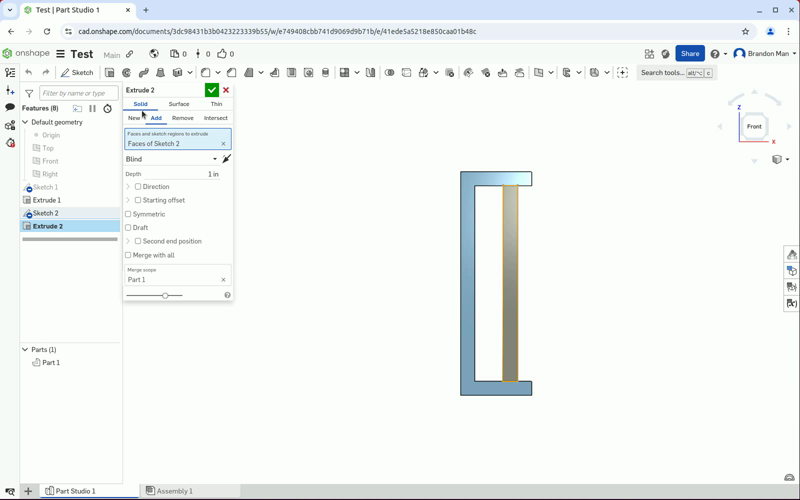
mouse_move(137, 120)
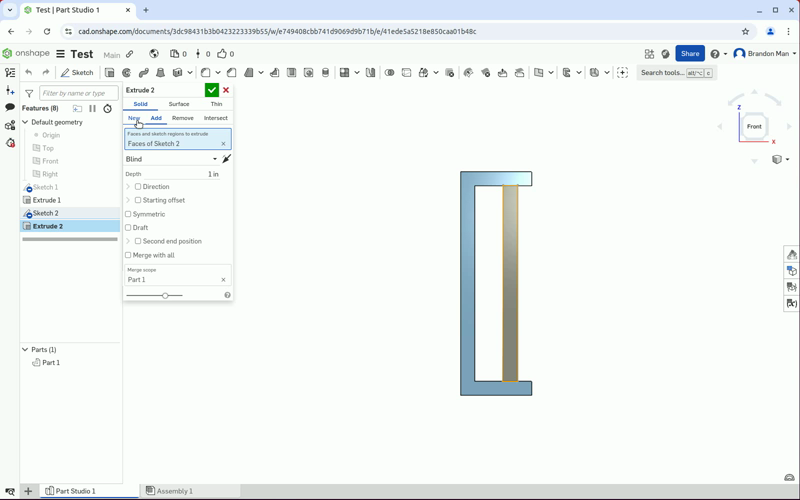
click(137, 120)
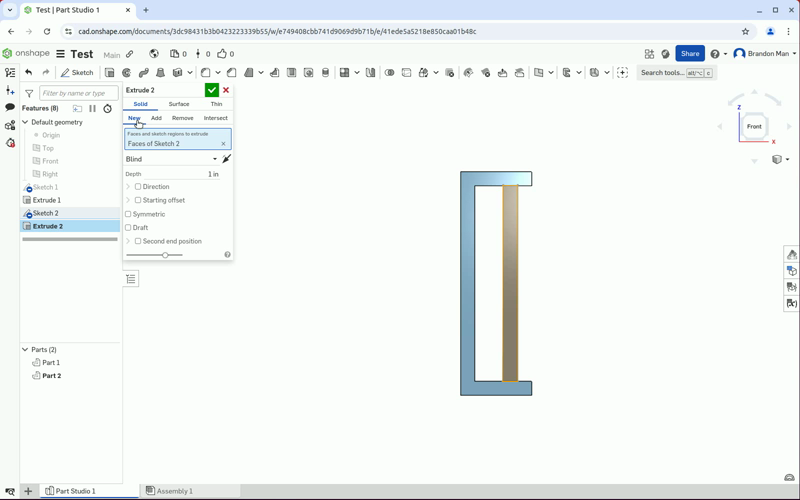
key(tab, 4)
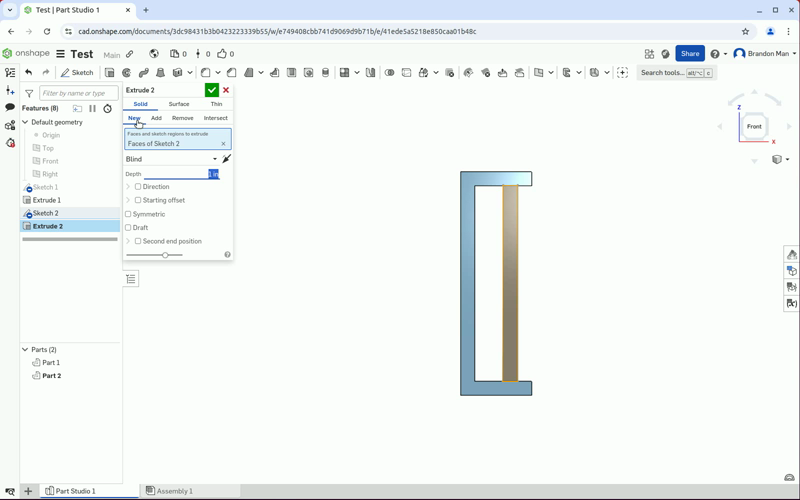
text(5.778)
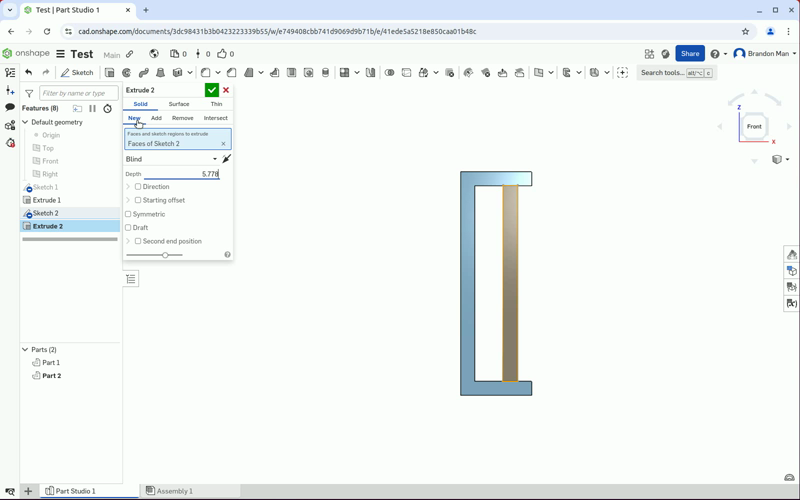
key(tab, 3)
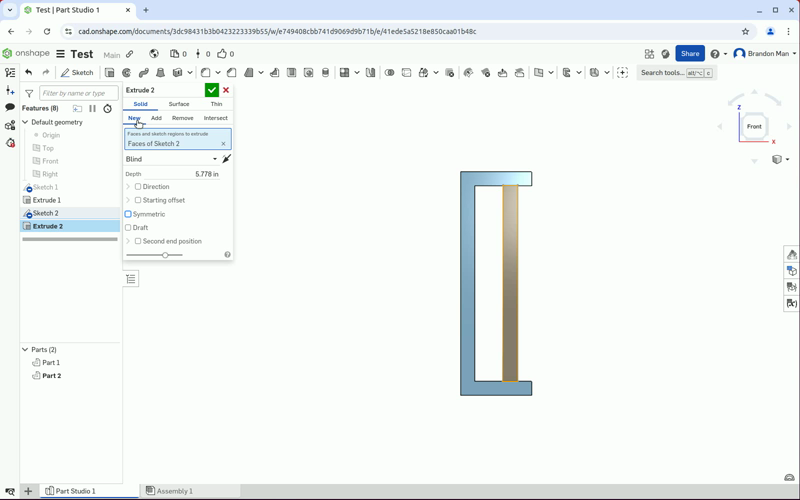
key(space)
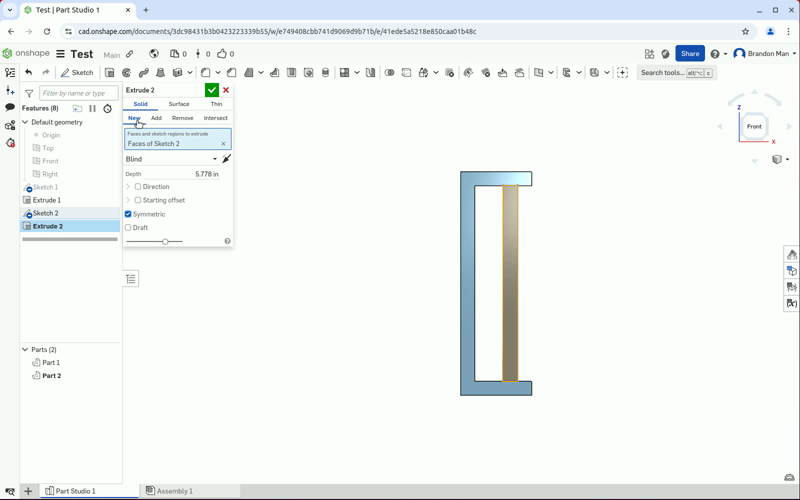
key(enter)
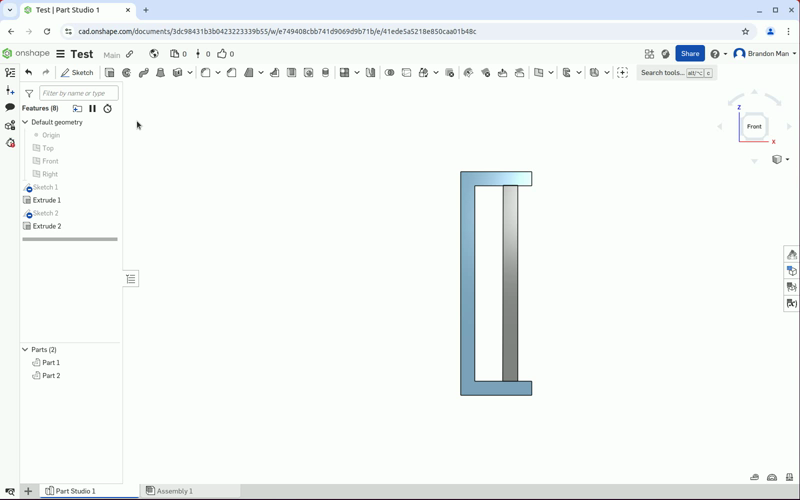
key(shift+h)
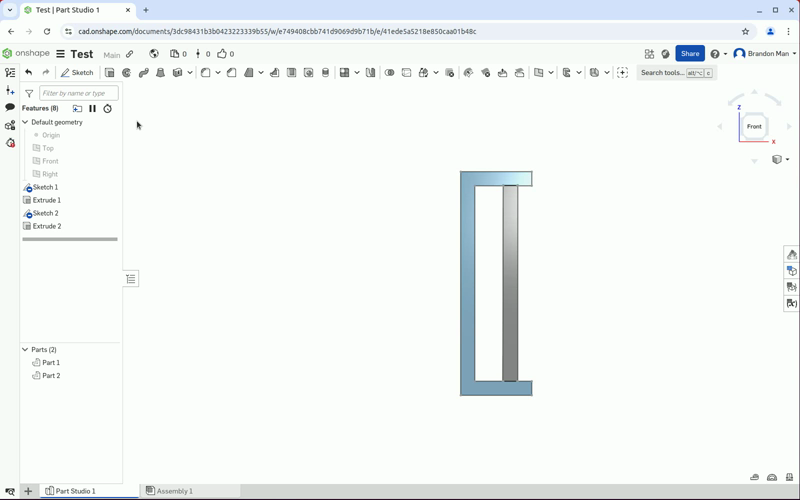
key(shift+h)
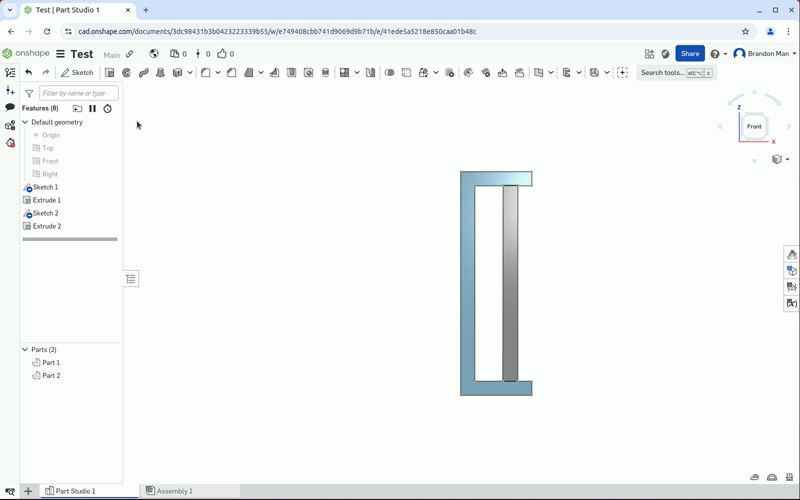
key(shift+7)
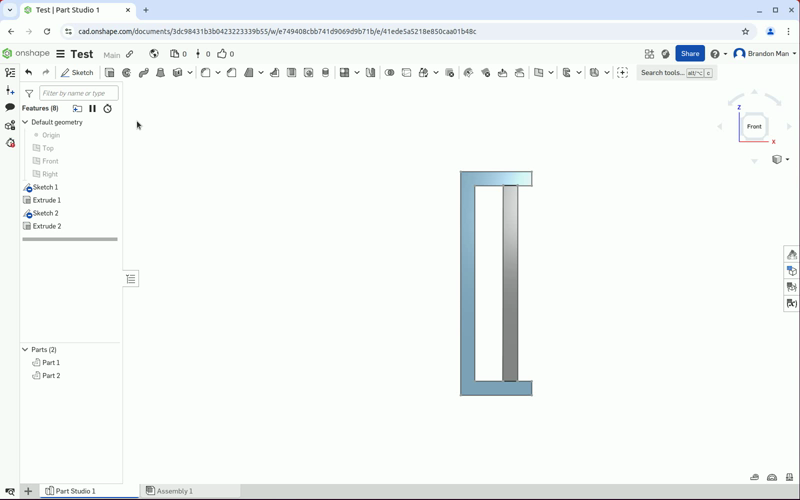
key(left, 2)
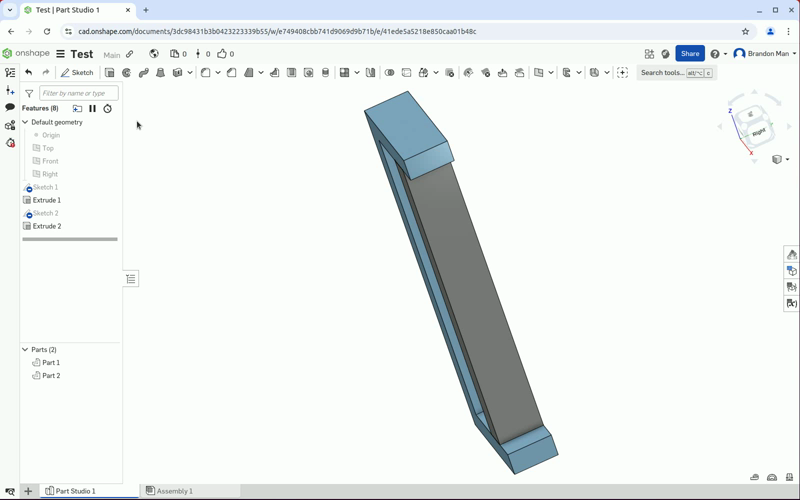
key(down, 2)
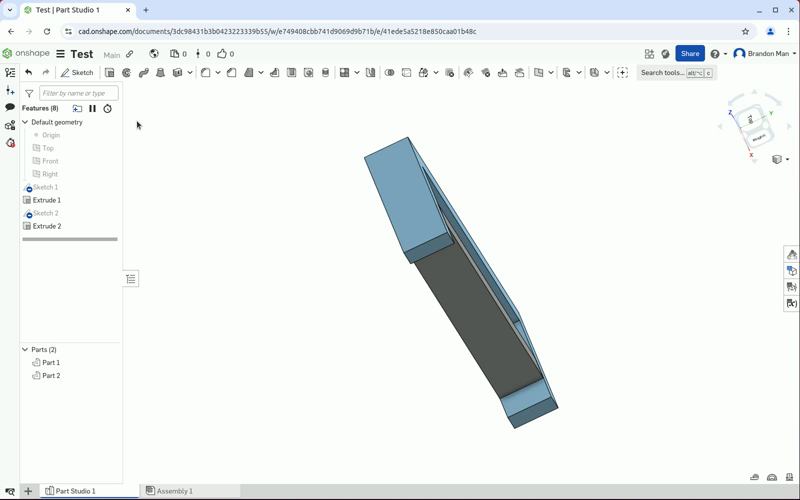
key(up, 2)
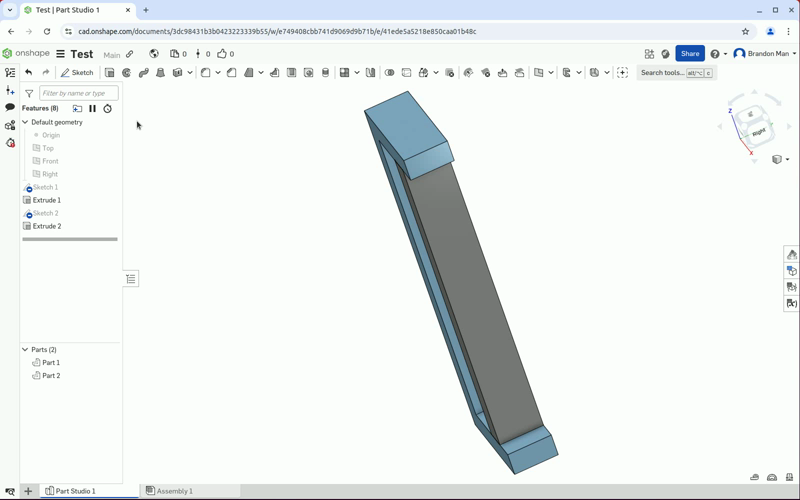
key(right, 2)
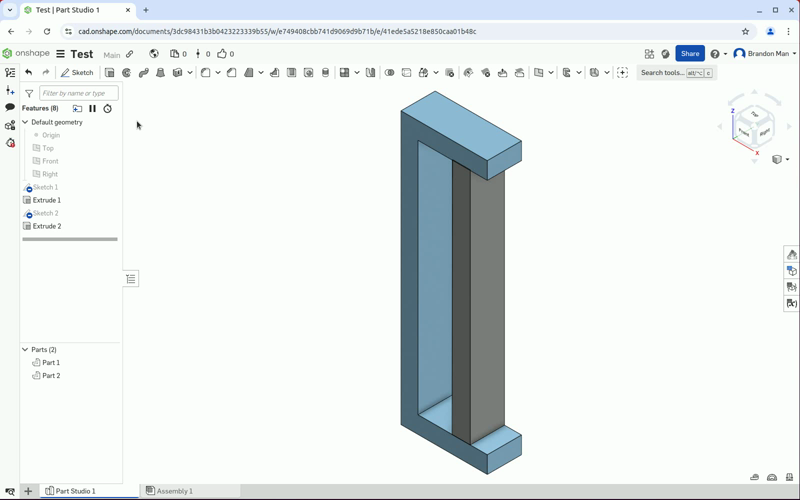
mouse_move(73, 189)
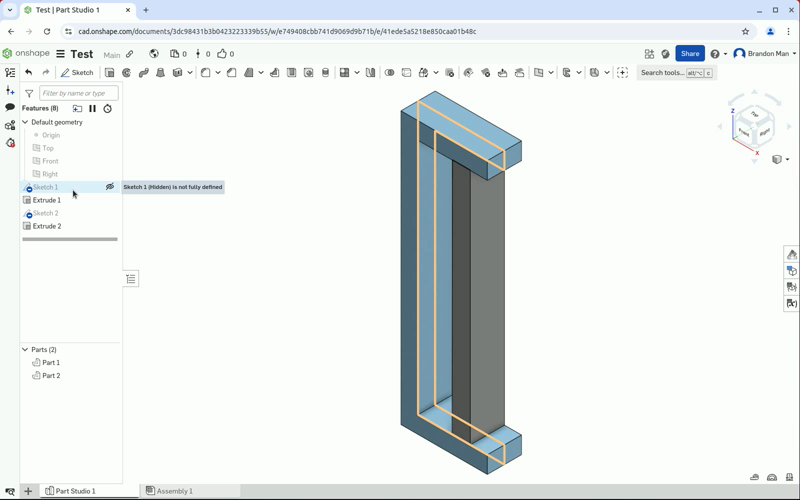
click(73, 189)